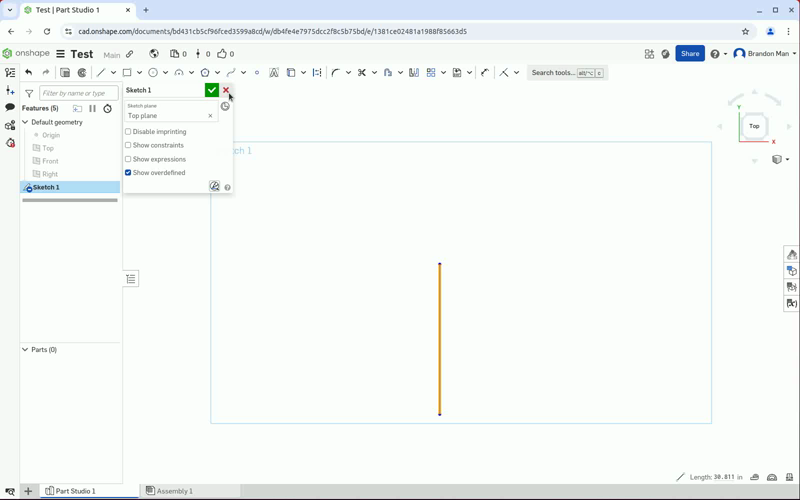
key(shift+h)
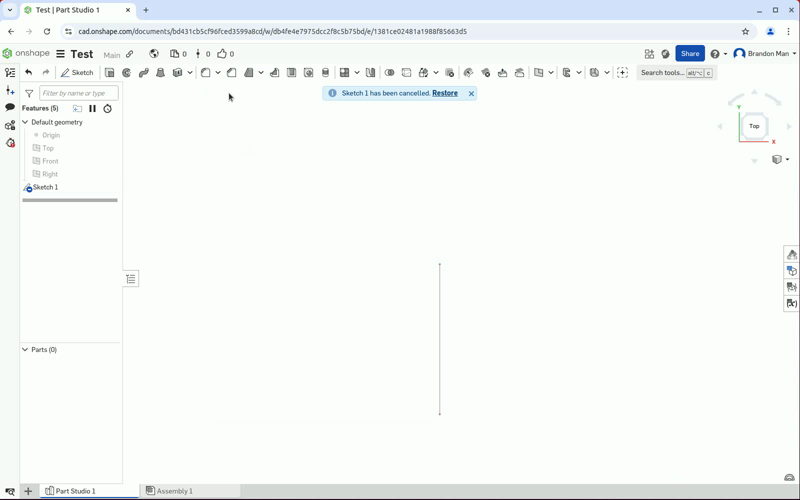
key(shift+s)
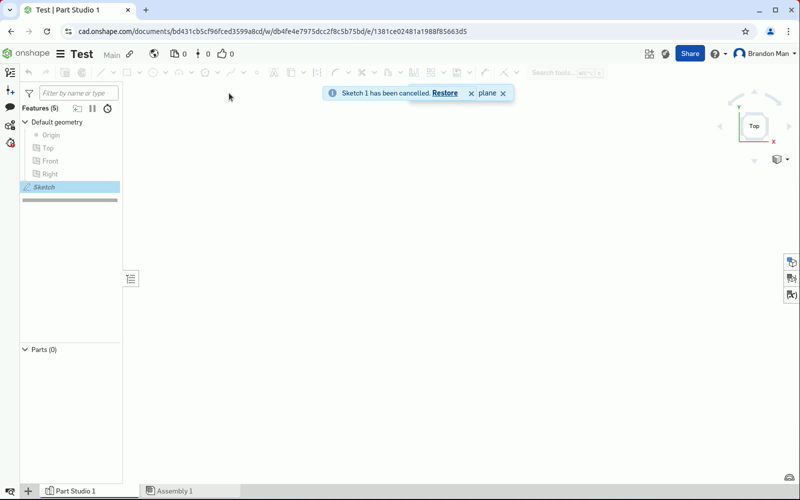
mouse_move(73, 150)
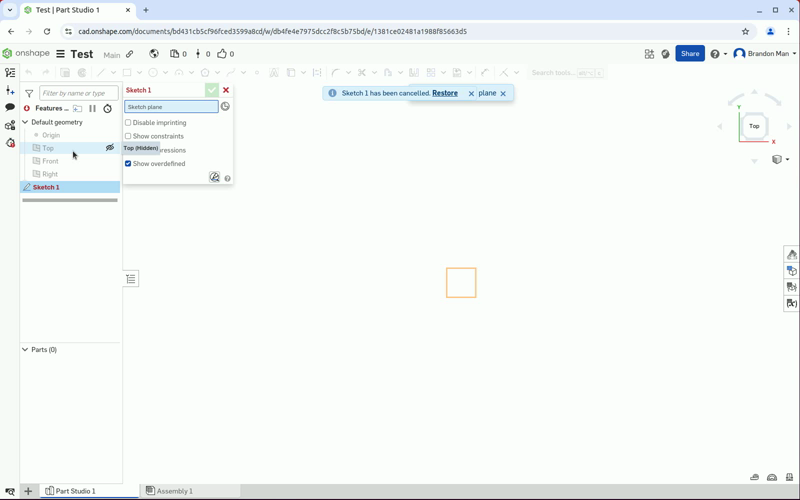
click(73, 150)
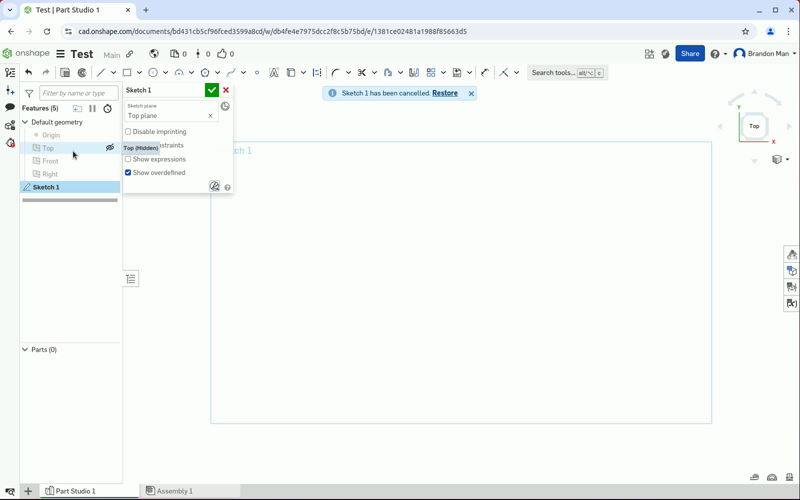
mouse_move(73, 352)
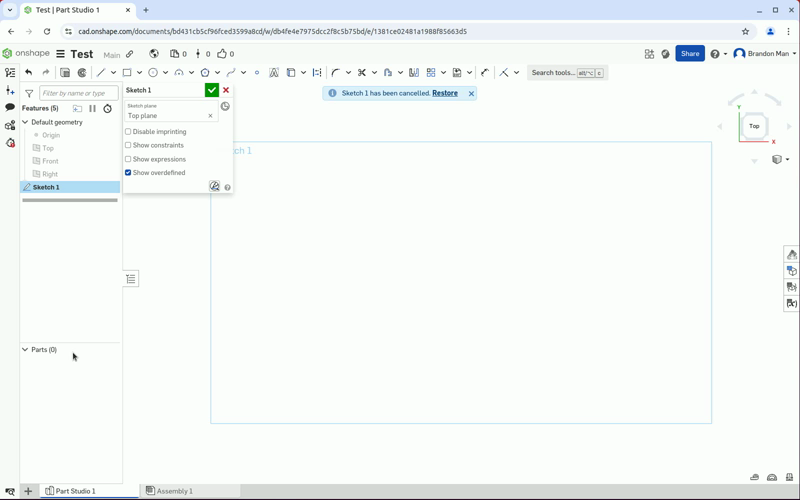
key(y)
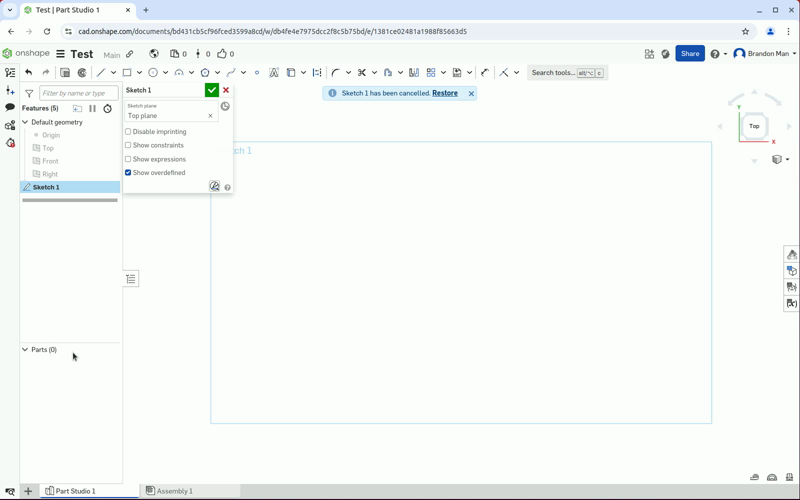
key(c)
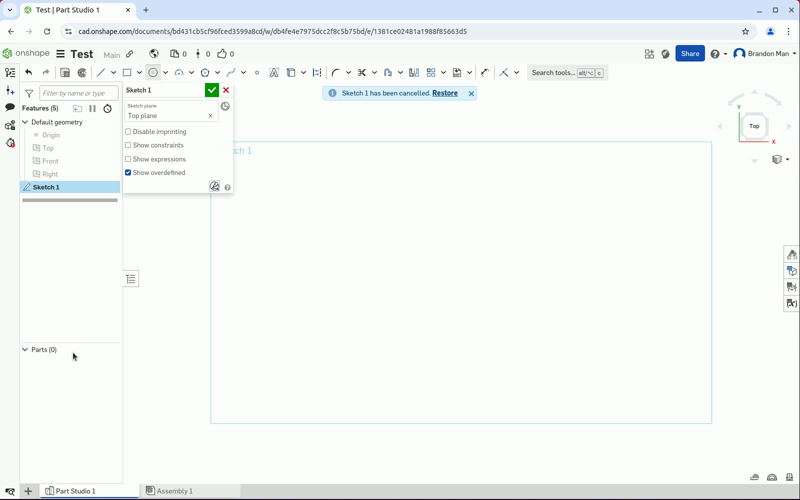
key_down(shift)
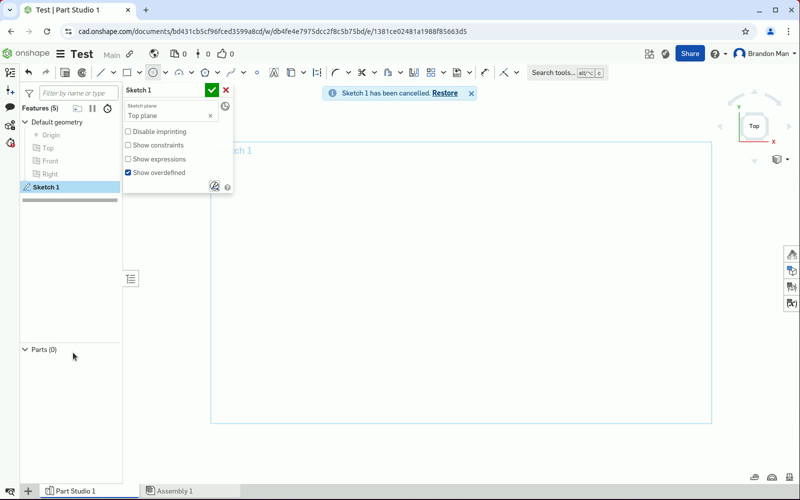
mouse_move(461, 282)
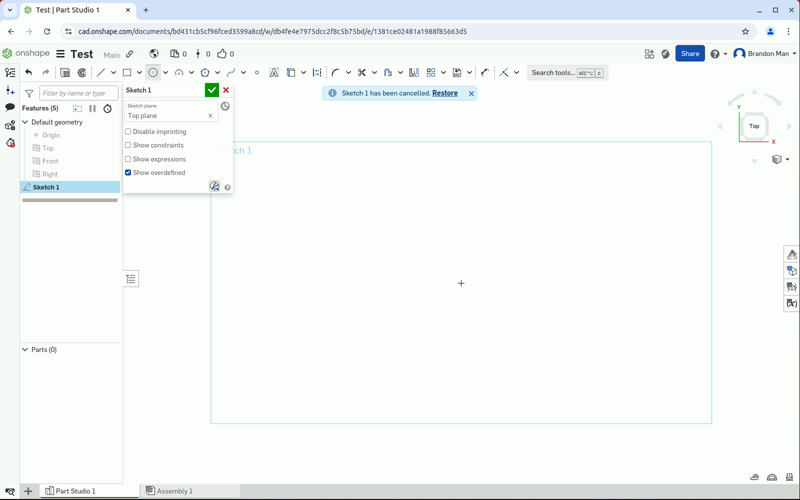
click(461, 282)
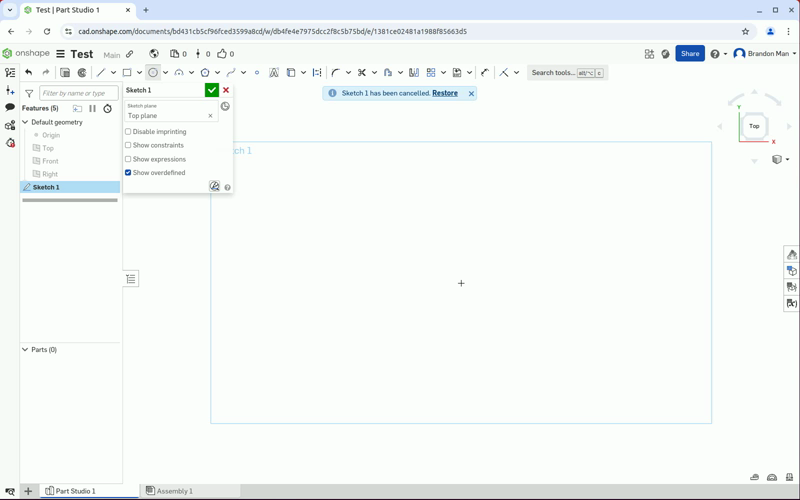
key_up(shift)
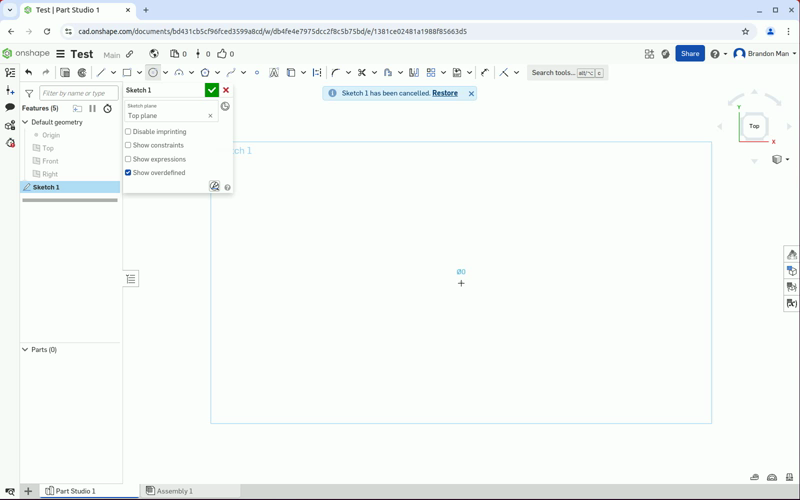
mouse_move(574, 282)
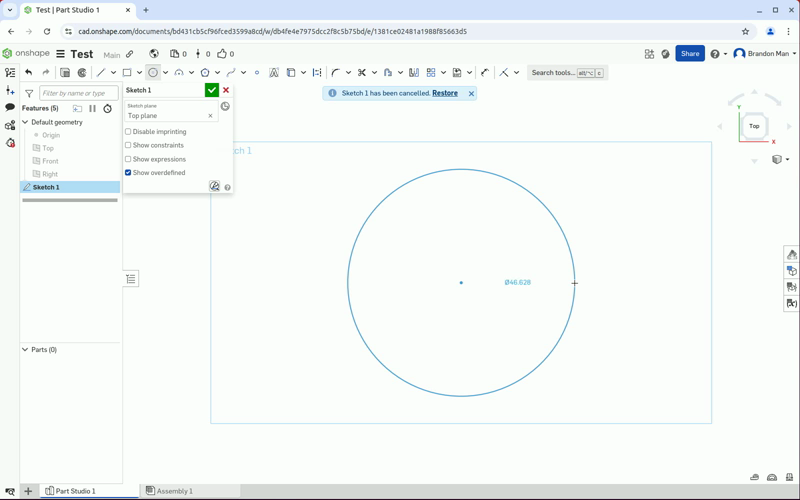
click(574, 282)
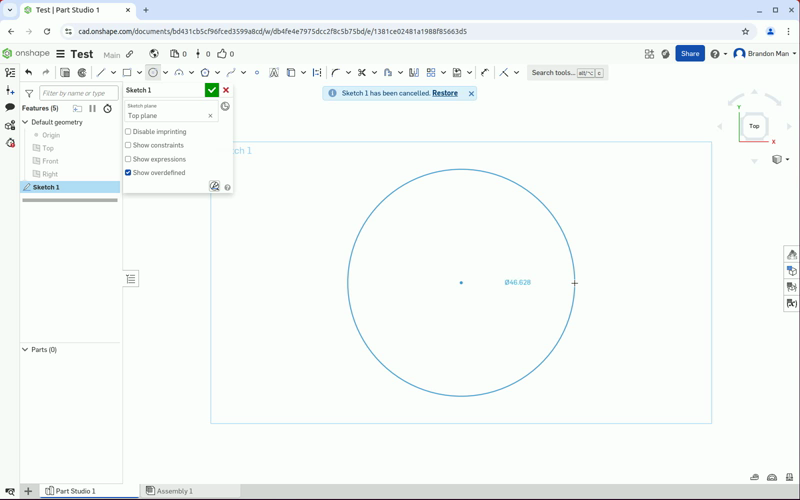
key(esc)
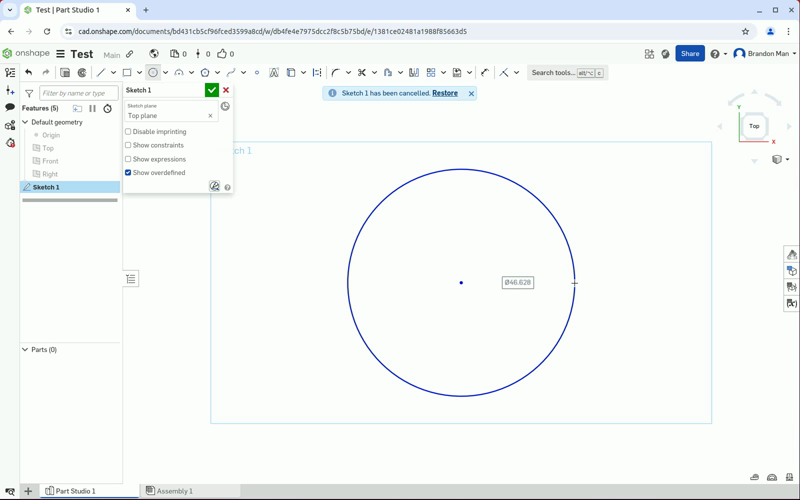
key(c)
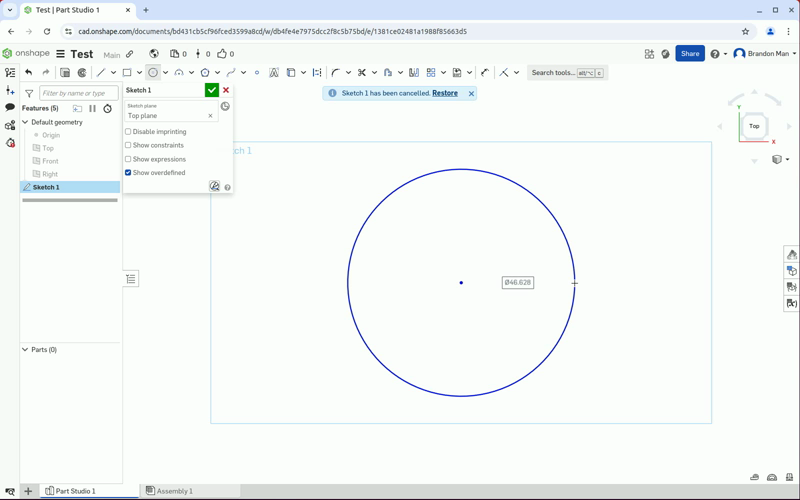
key_down(shift)
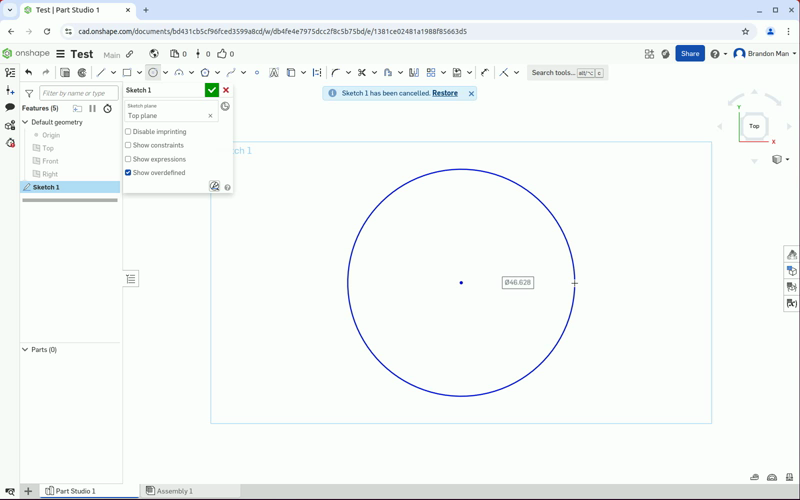
mouse_move(461, 282)
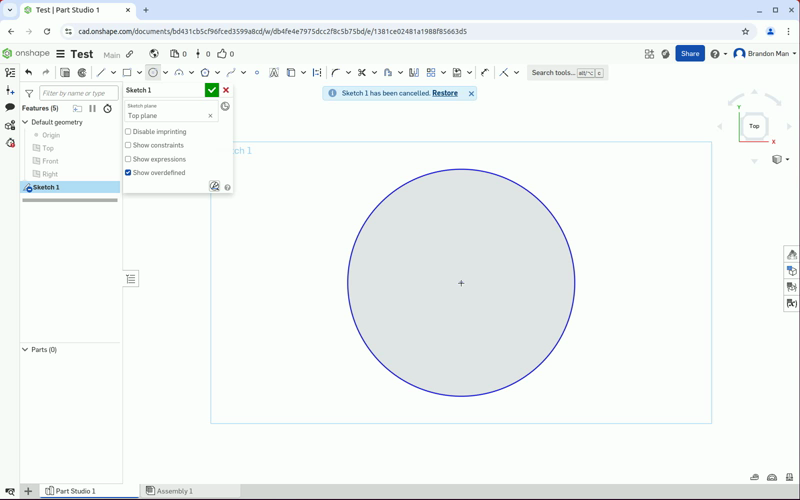
click(461, 282)
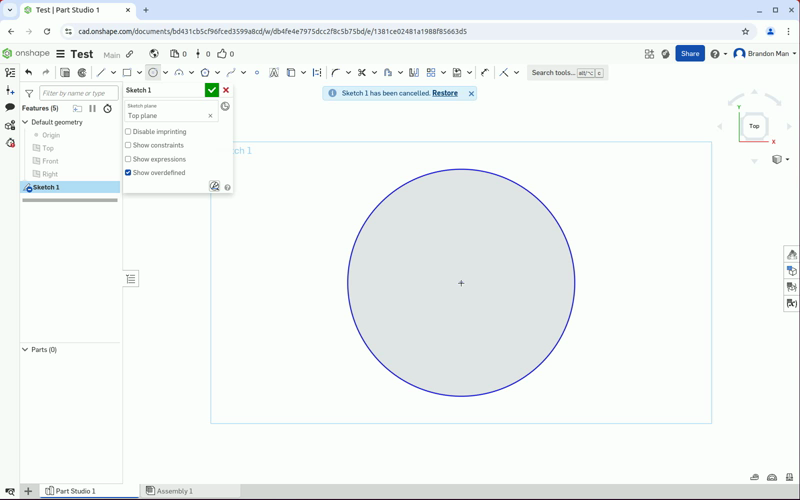
key_up(shift)
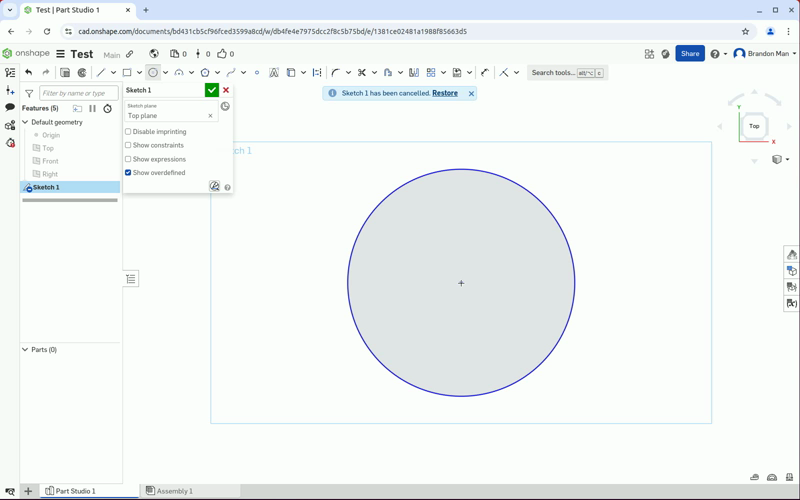
mouse_move(565, 282)
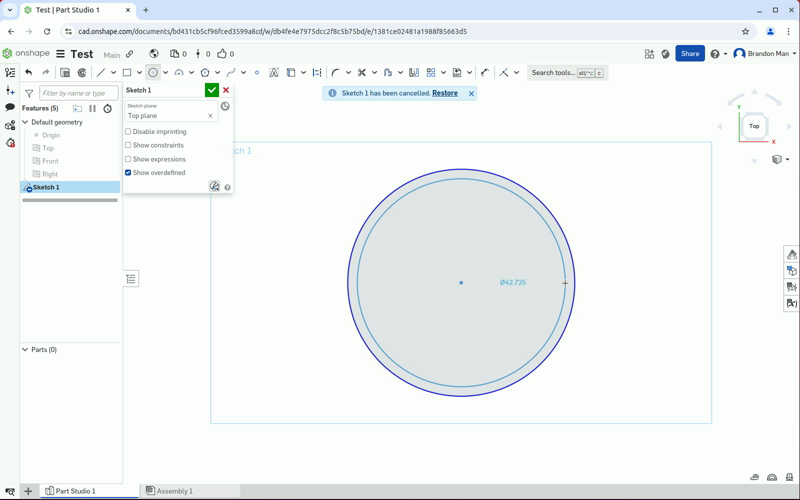
click(565, 282)
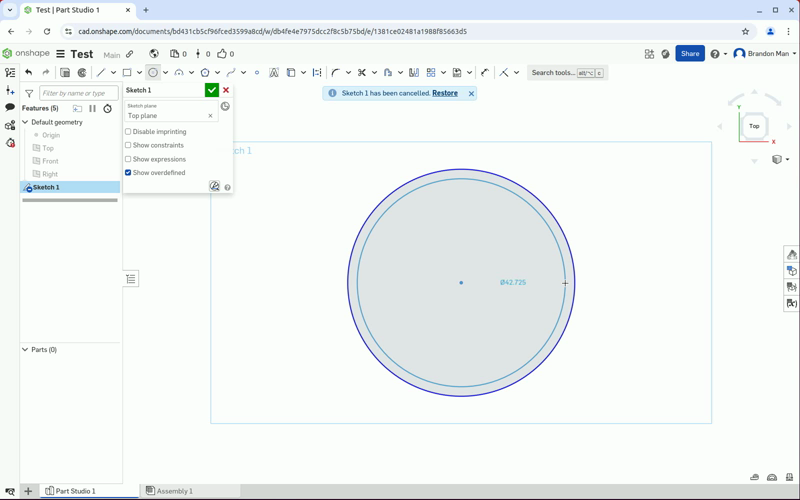
key(esc)
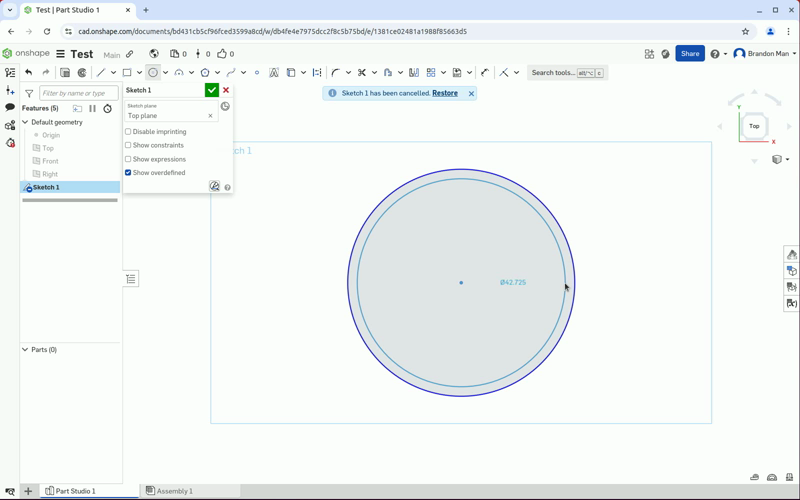
mouse_move(476, 175)
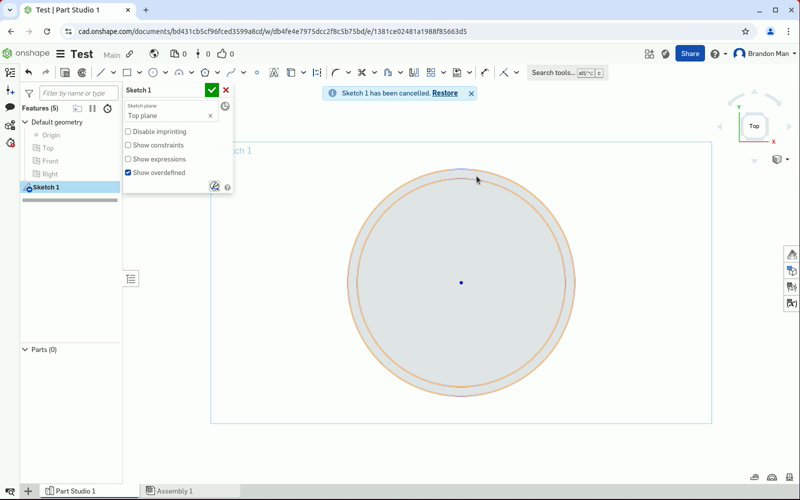
click(476, 175)
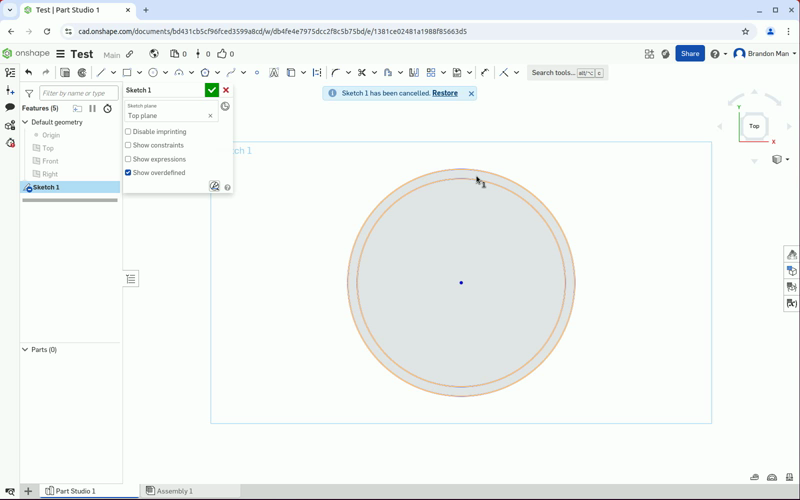
mouse_move(73, 352)
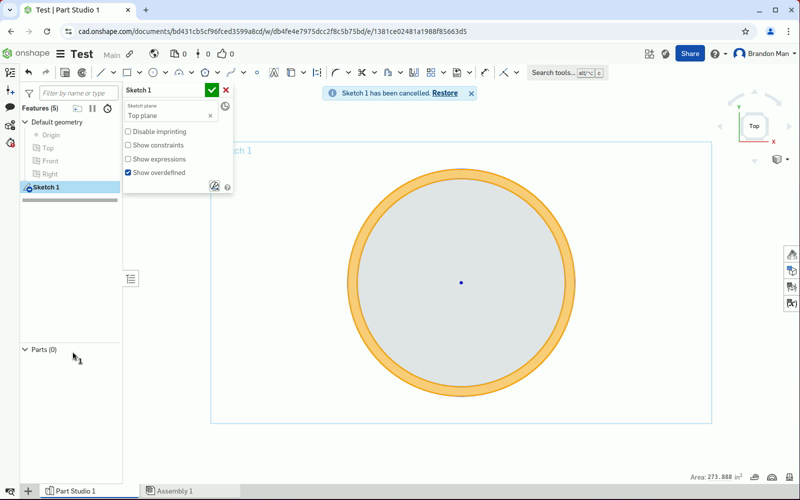
key(shift+y)
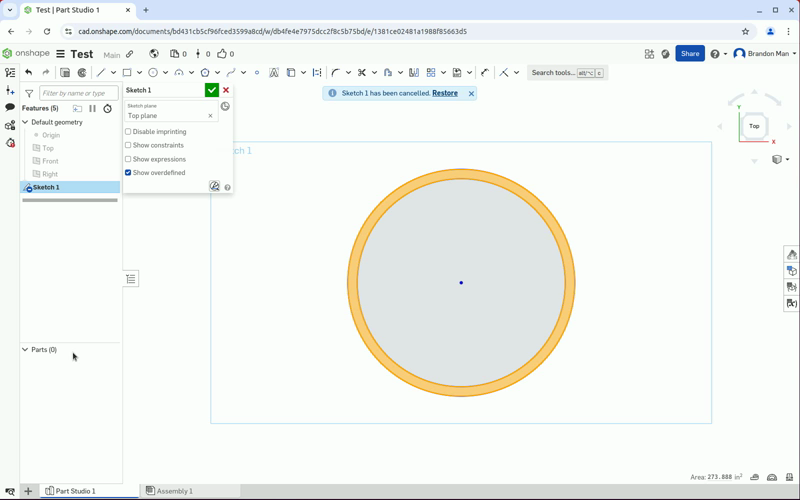
key(shift+e)
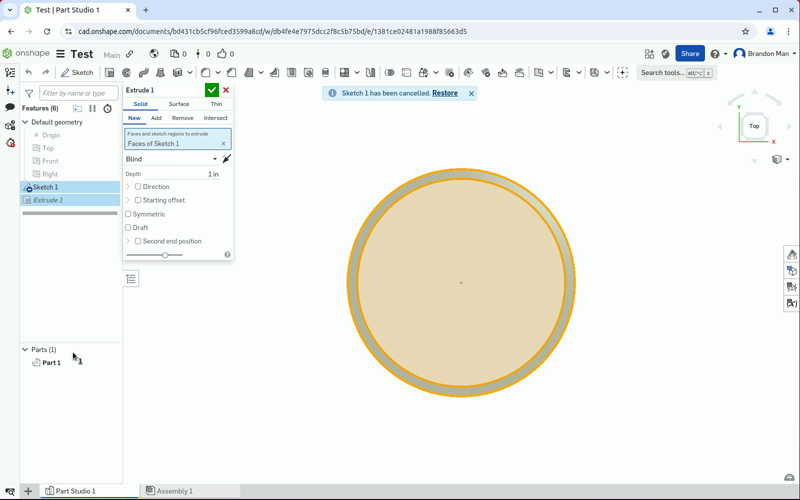
mouse_move(143, 106)
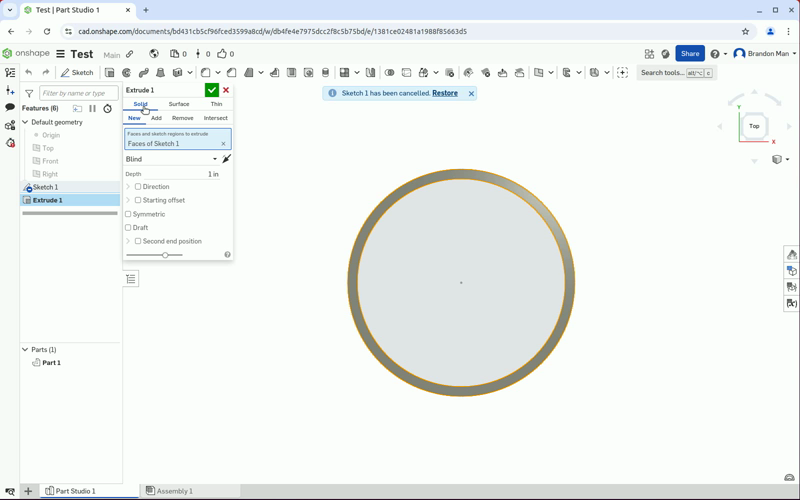
click(143, 106)
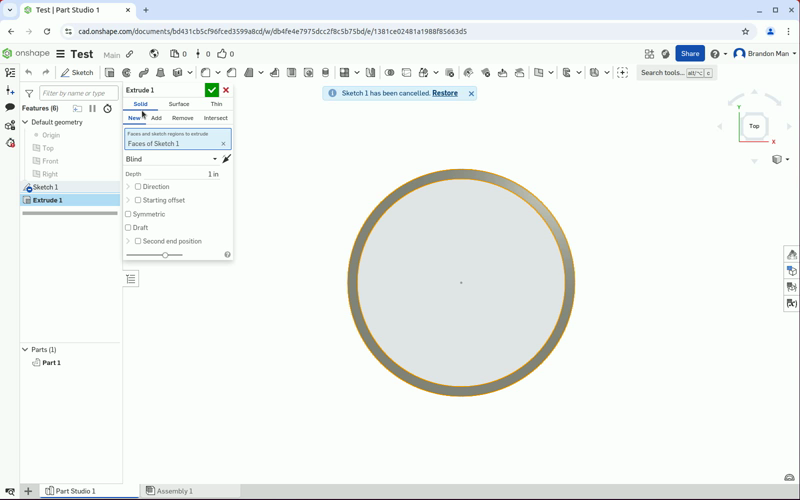
mouse_move(137, 120)
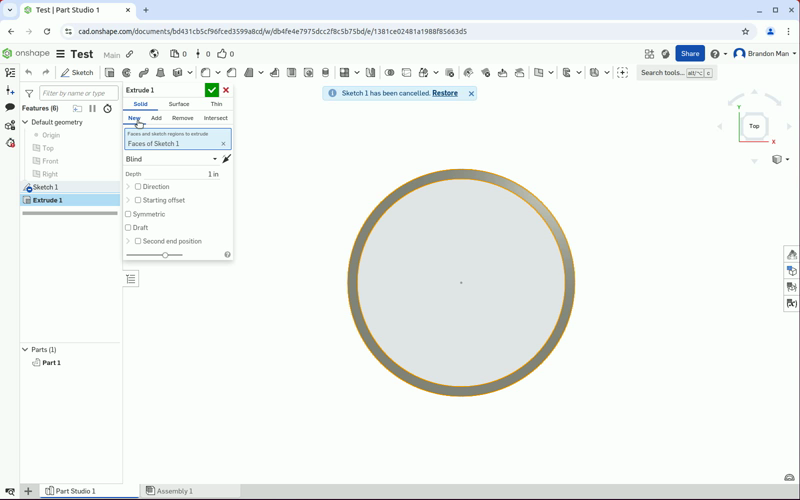
click(137, 120)
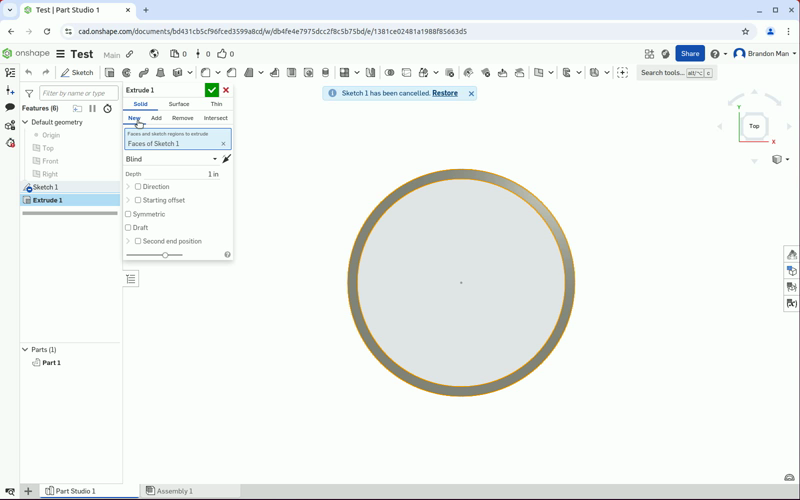
key(tab, 4)
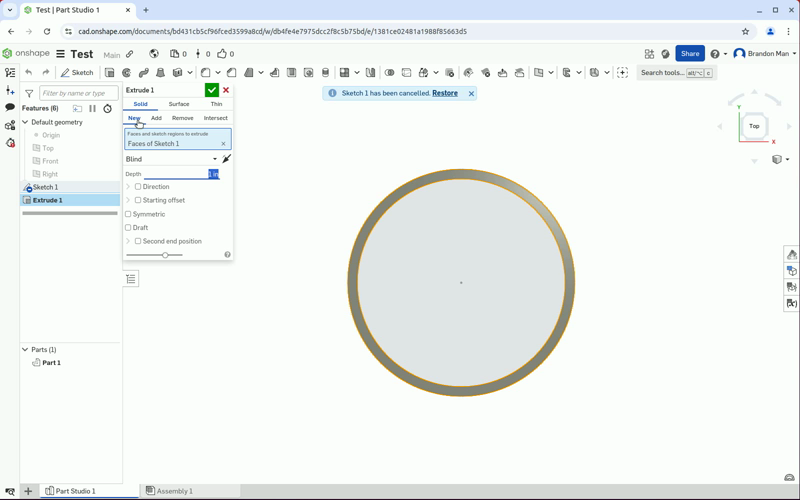
text(2.408)
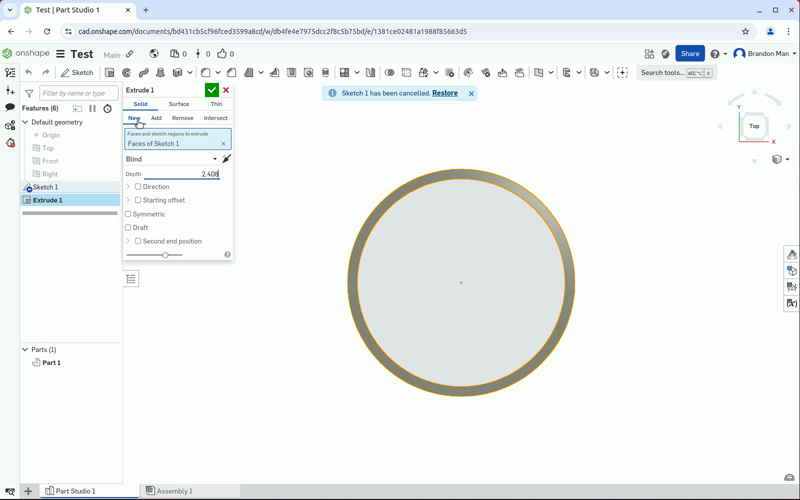
key(tab, 3)
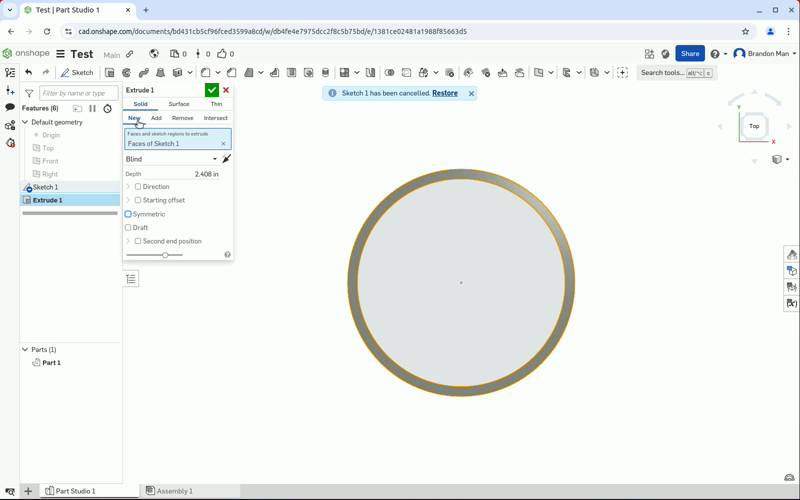
key(space)
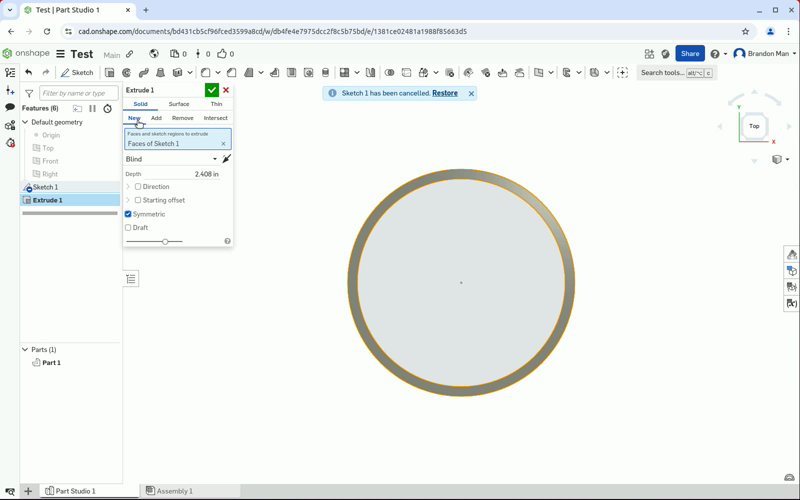
key(enter)
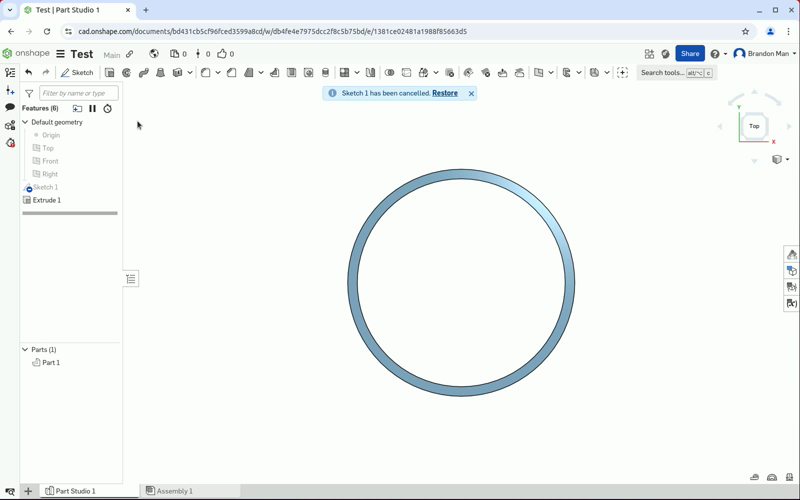
key(shift+h)
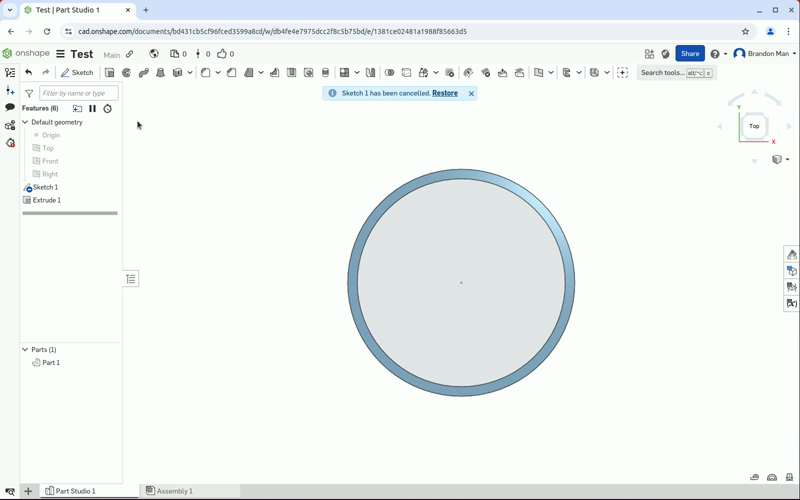
key(shift+h)
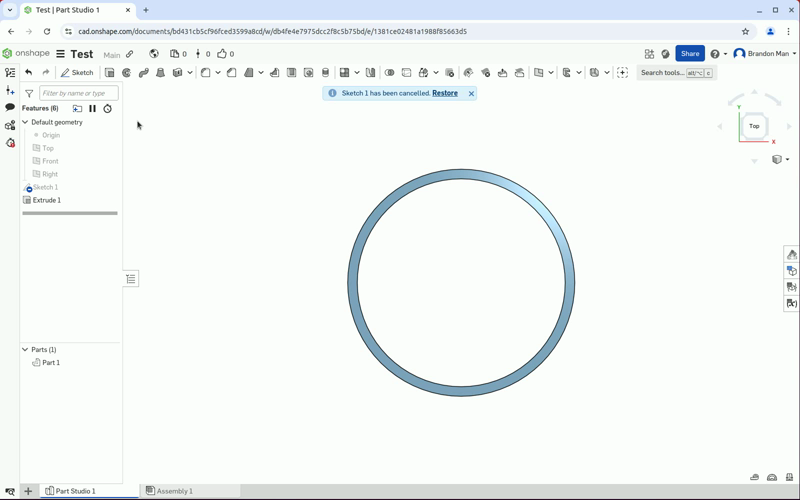
mouse_move(73, 189)
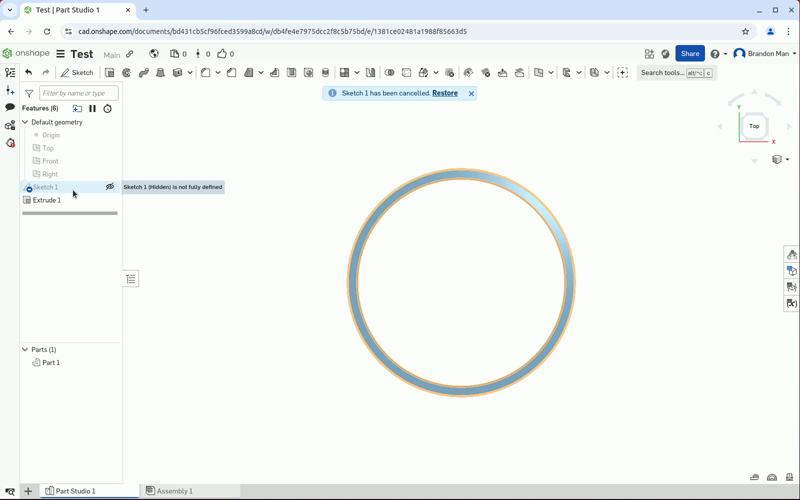
click(73, 189)
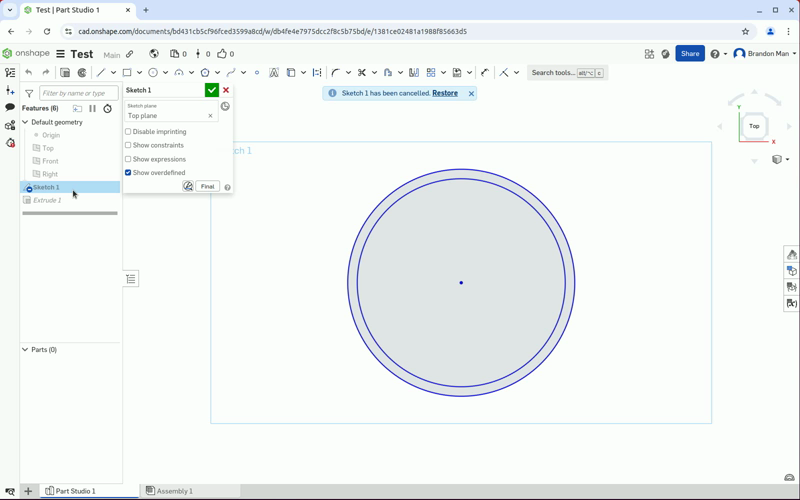
mouse_move(229, 92)
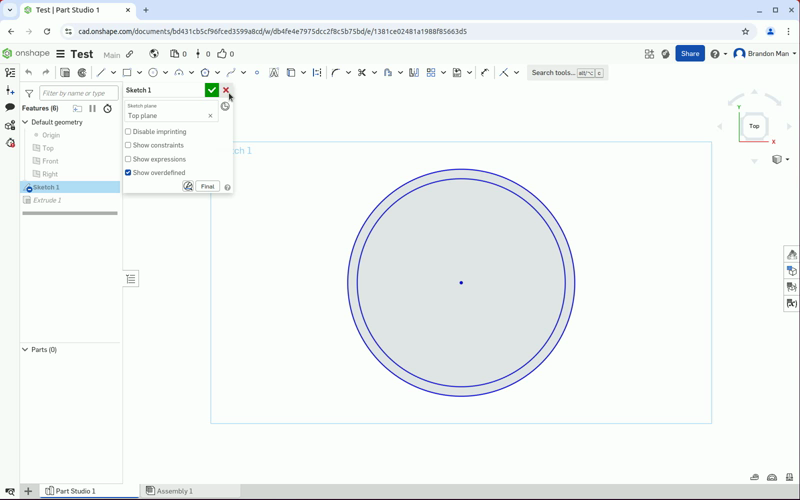
click(229, 92)
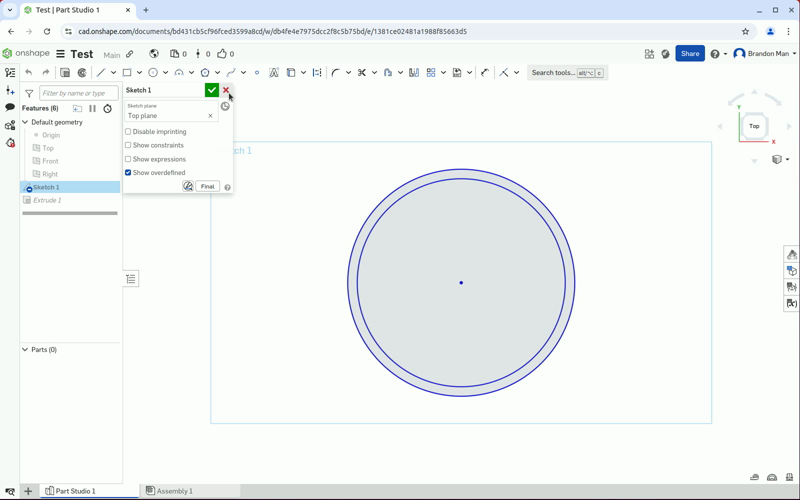
key(shift+s)
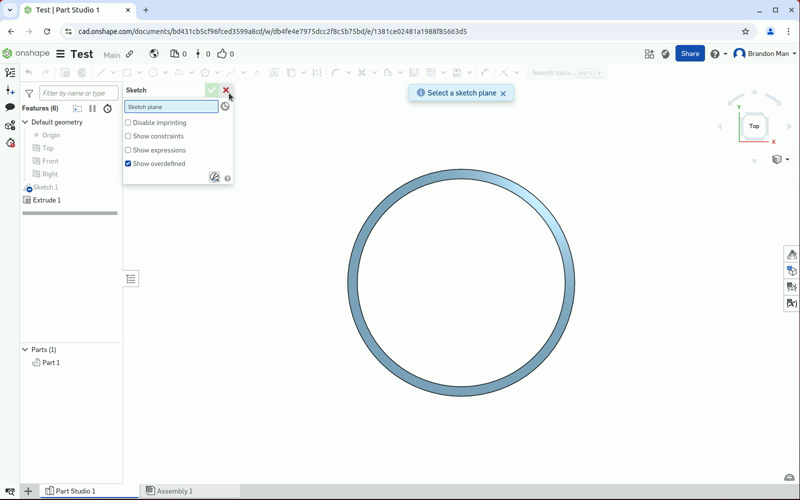
mouse_move(73, 150)
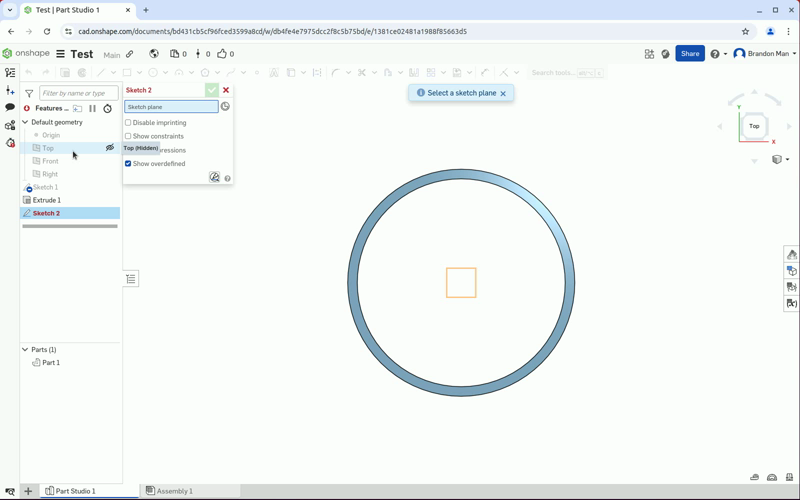
click(73, 150)
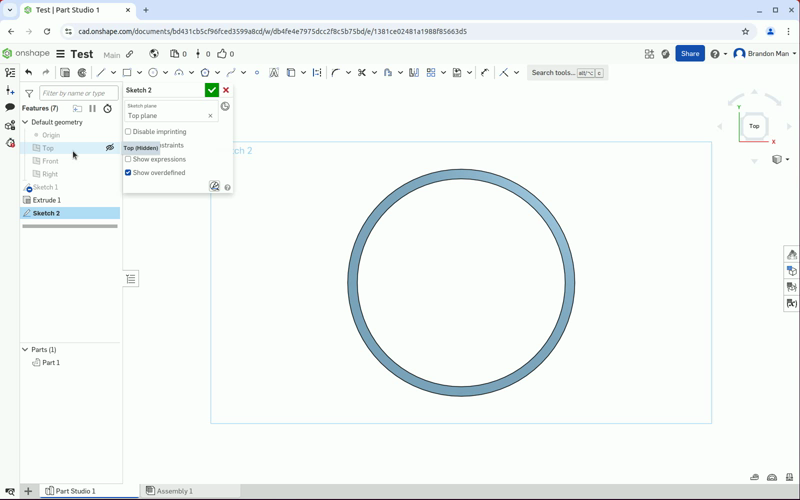
mouse_move(73, 352)
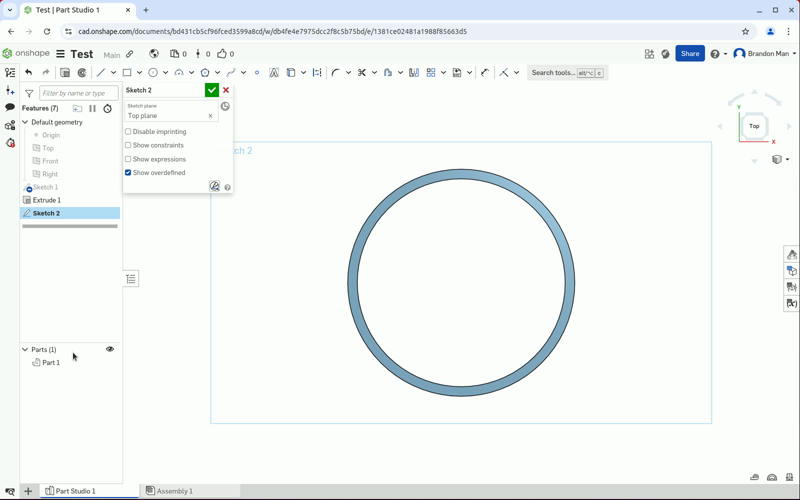
key(y)
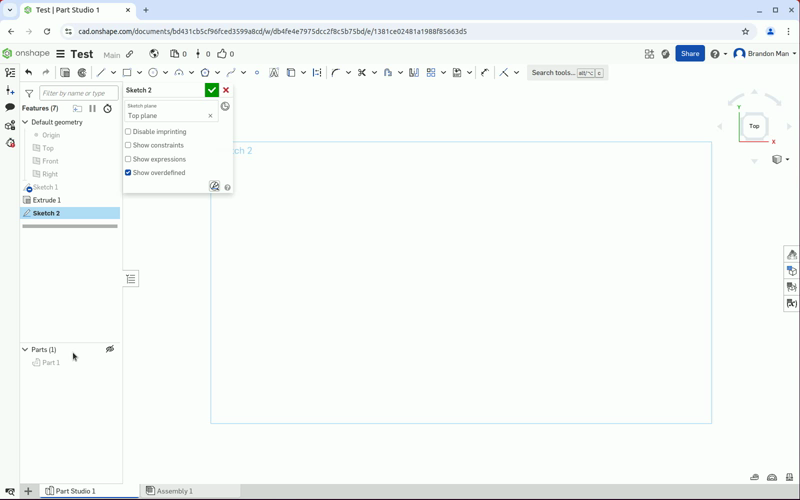
key(c)
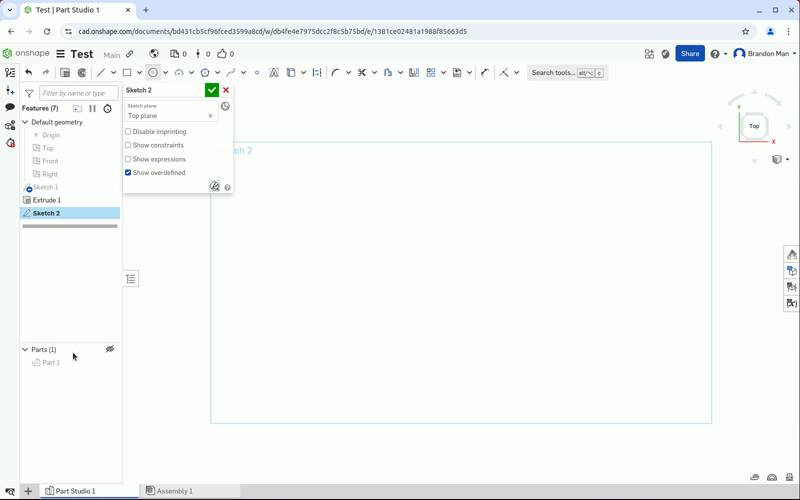
key_down(shift)
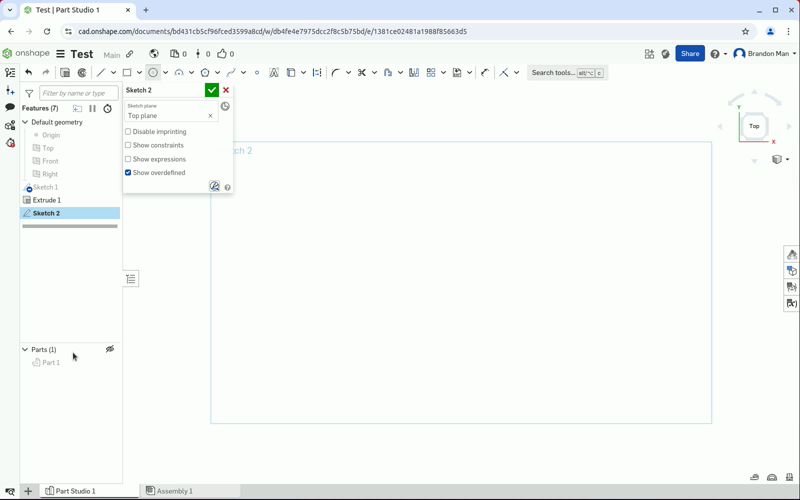
mouse_move(460, 282)
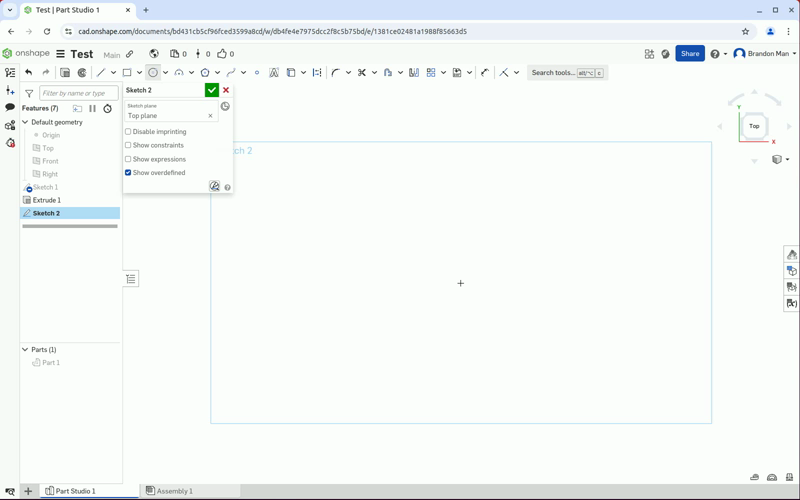
click(460, 282)
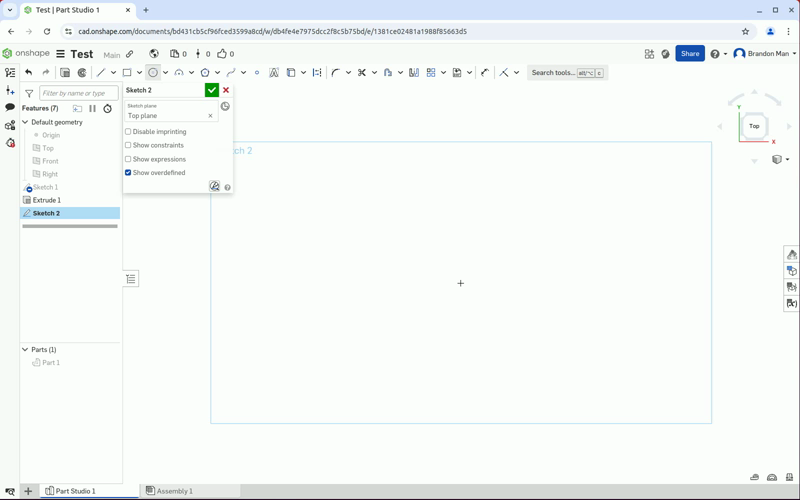
key_up(shift)
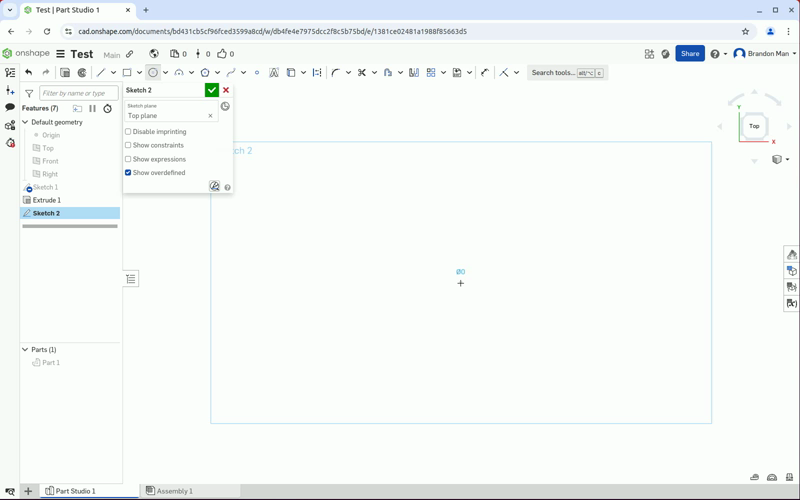
mouse_move(555, 282)
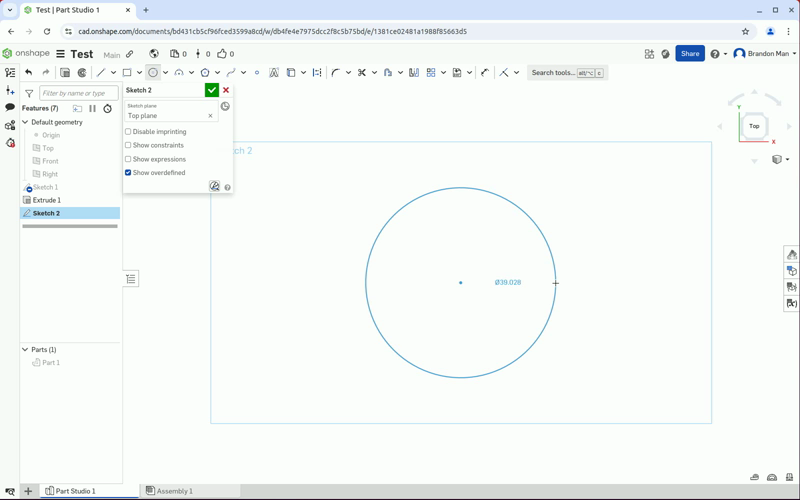
click(555, 282)
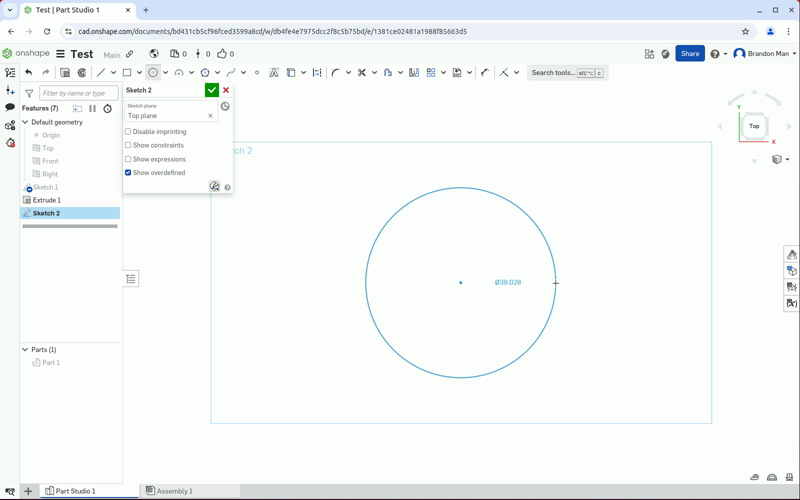
key(esc)
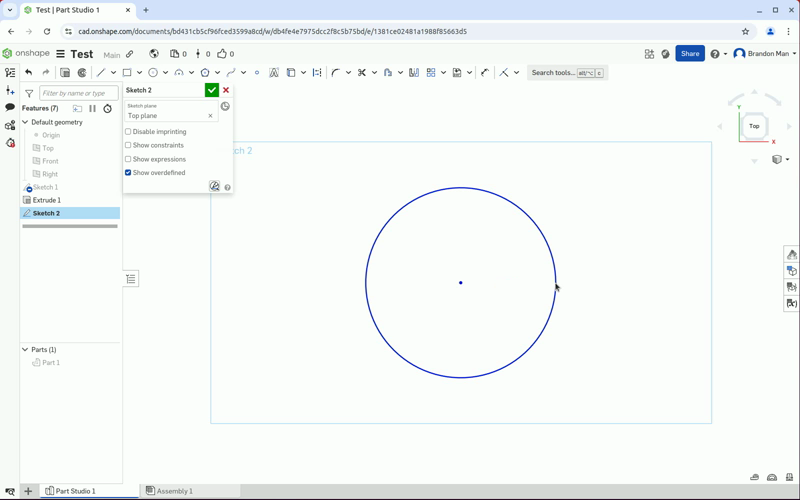
mouse_move(495, 255)
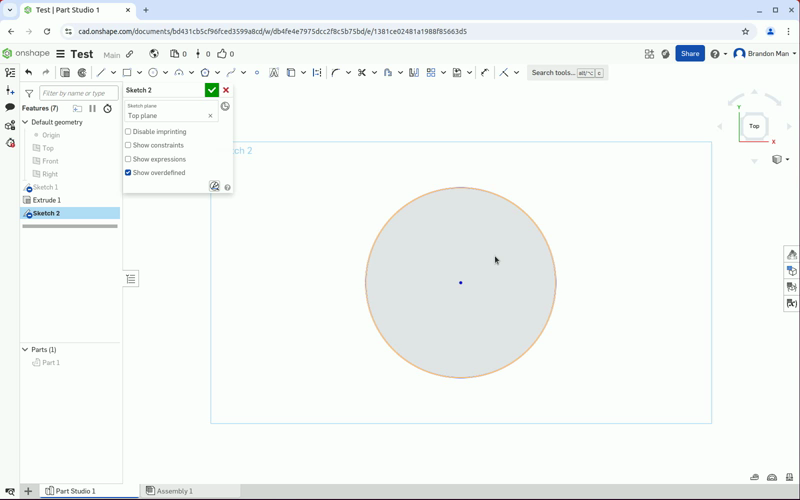
click(495, 255)
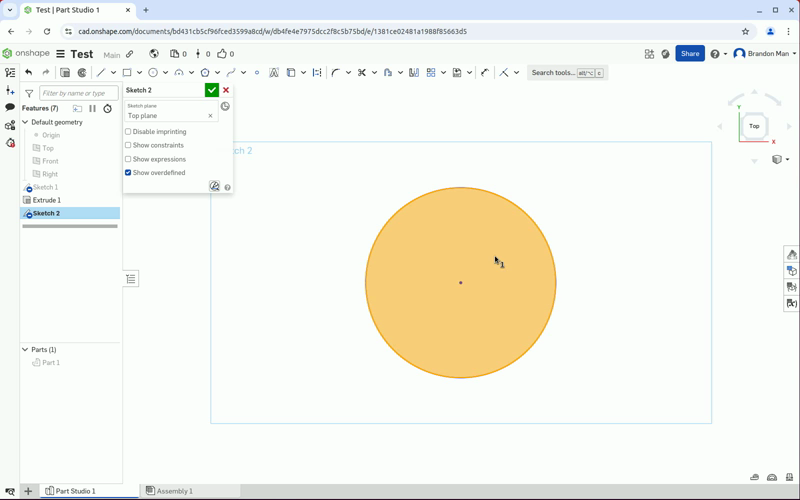
mouse_move(73, 352)
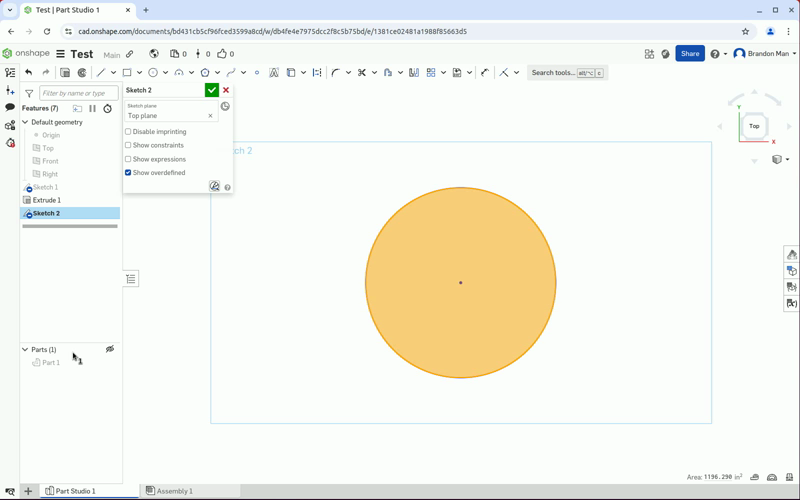
key(shift+y)
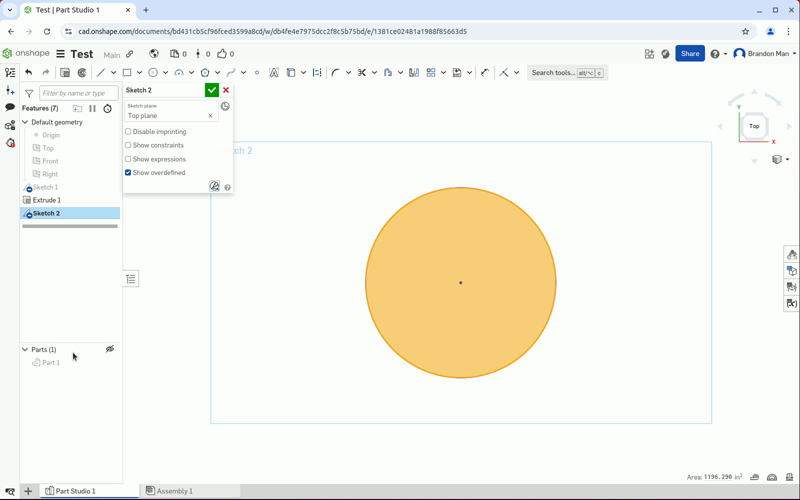
key(shift+e)
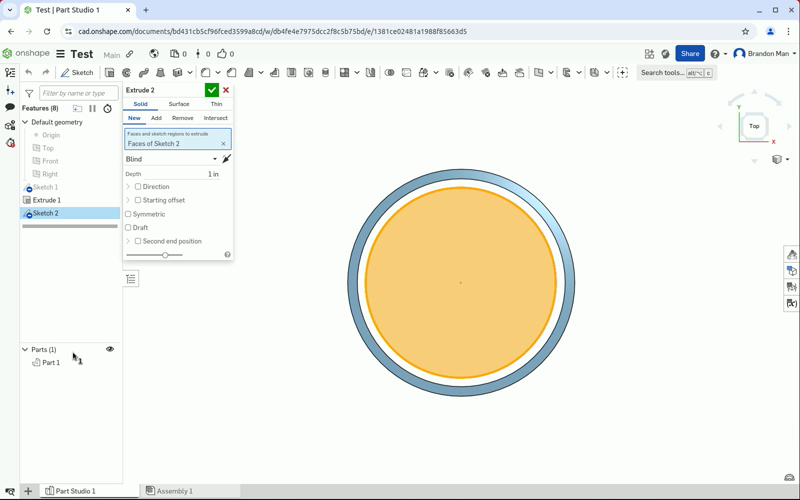
mouse_move(143, 106)
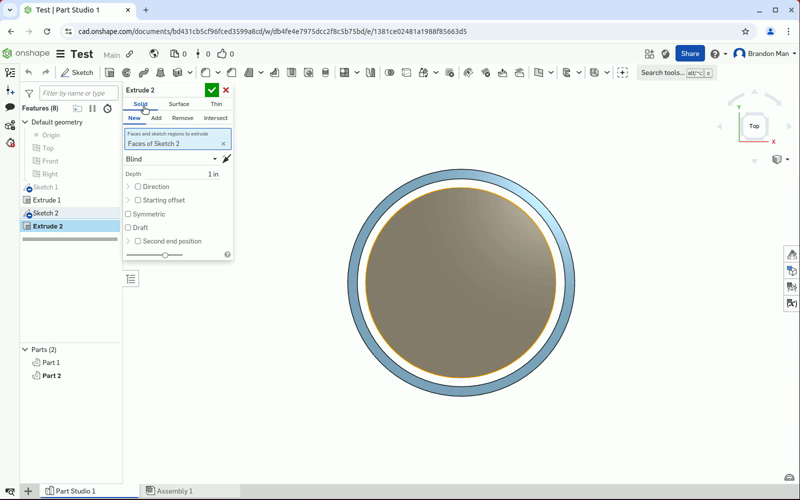
click(143, 106)
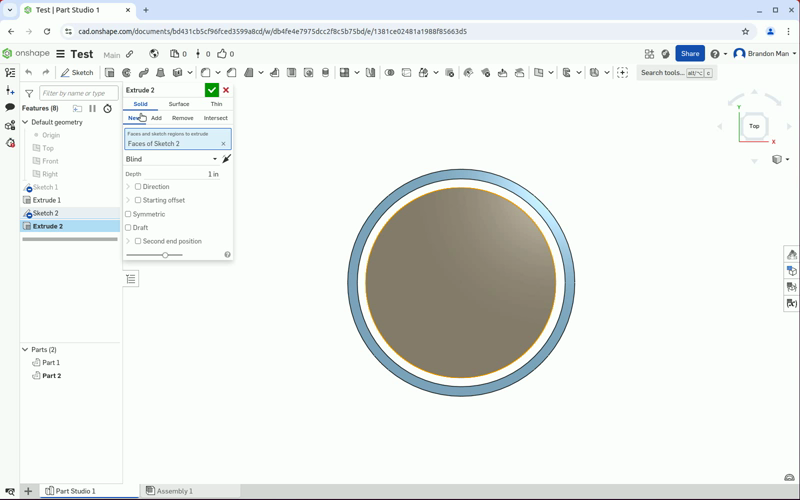
mouse_move(137, 120)
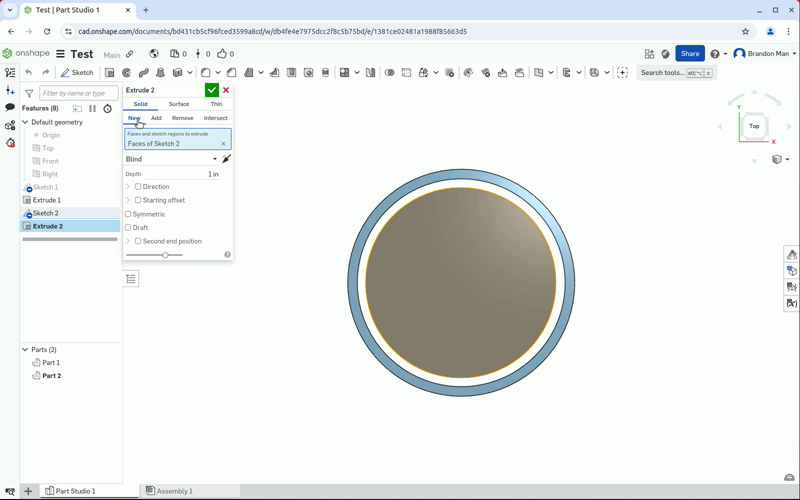
click(137, 120)
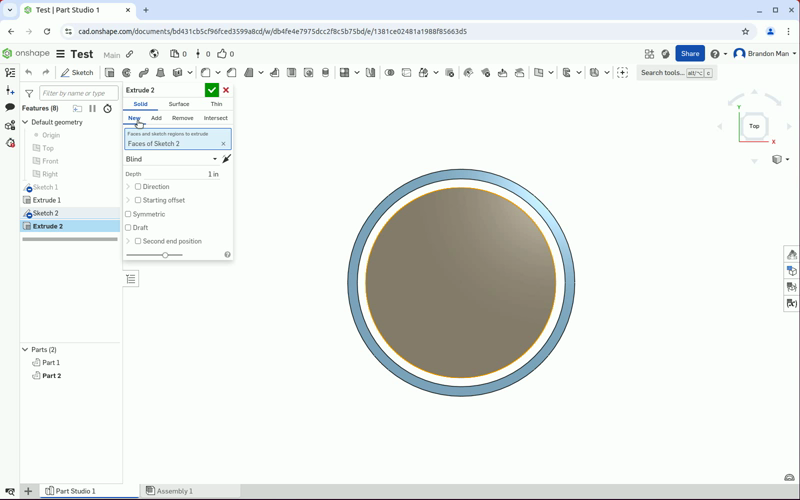
key(tab, 4)
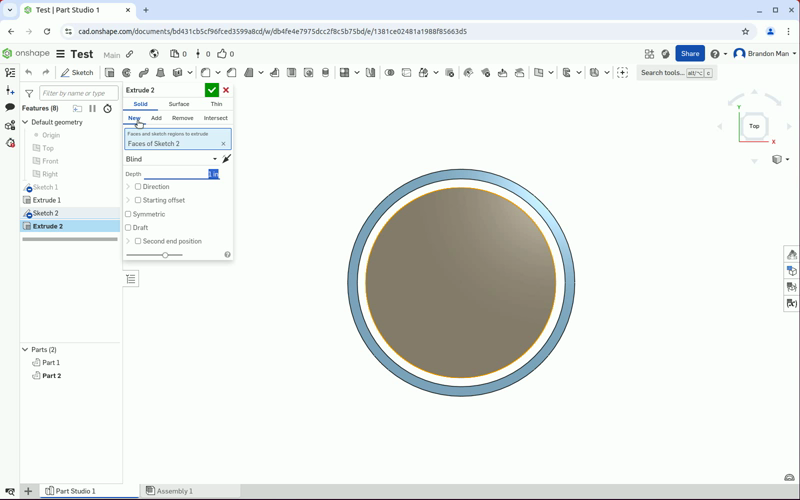
text(2.408)
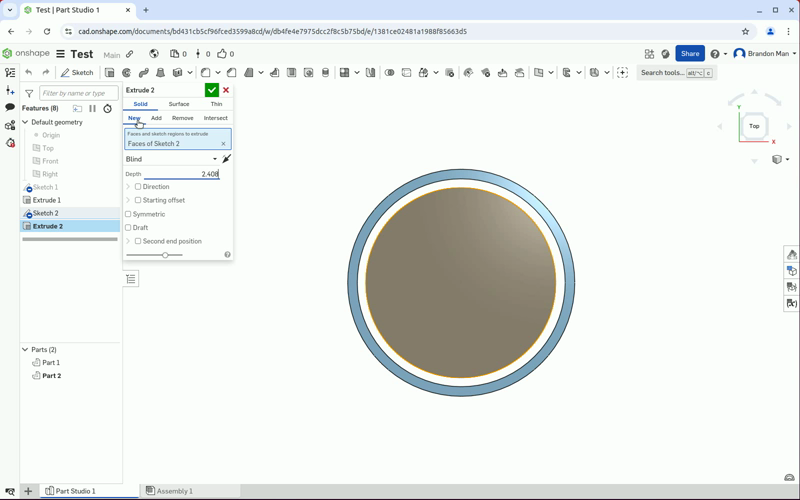
key(tab, 3)
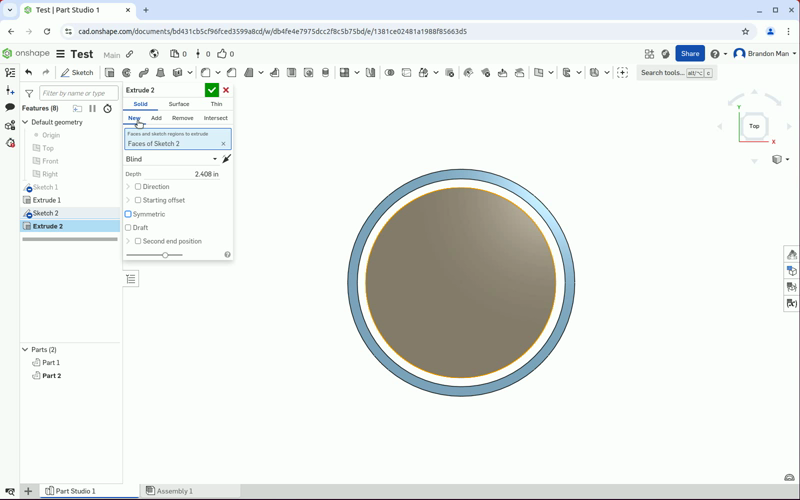
key(space)
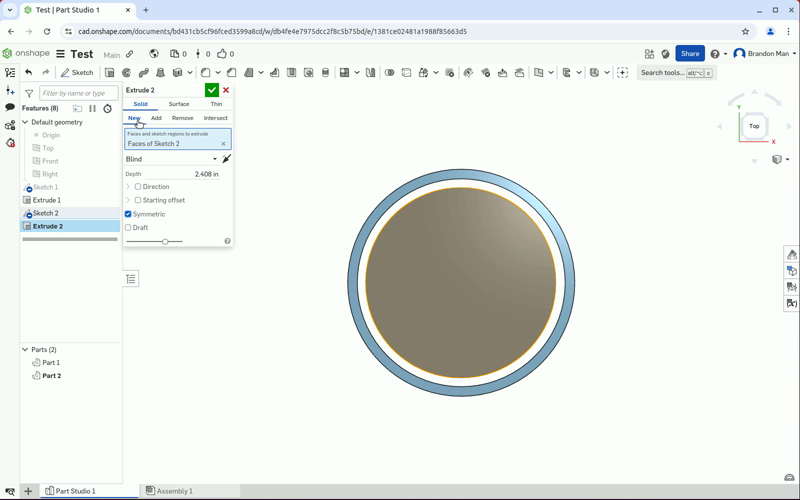
key(enter)
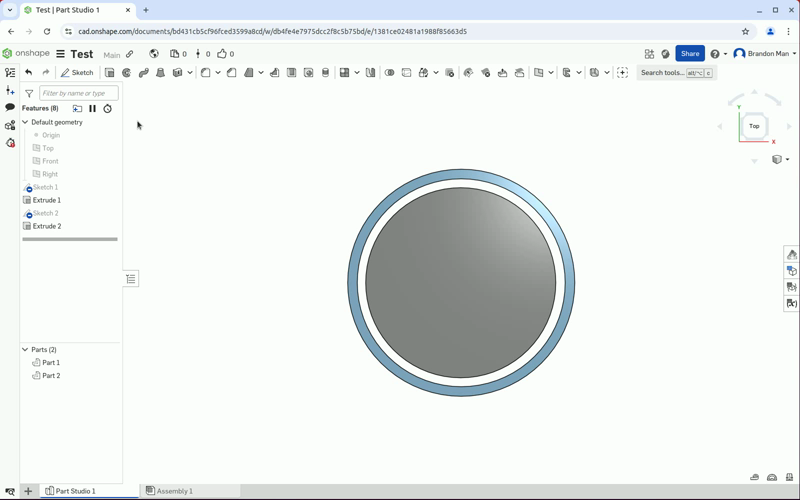
key(shift+h)
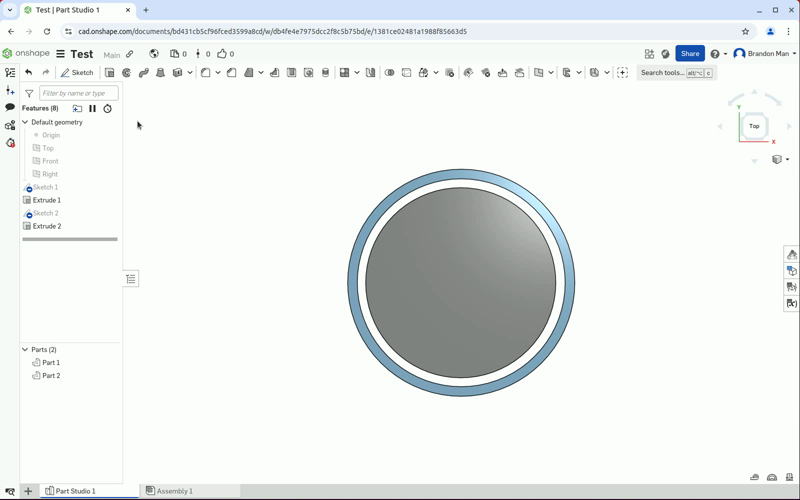
key(shift+h)
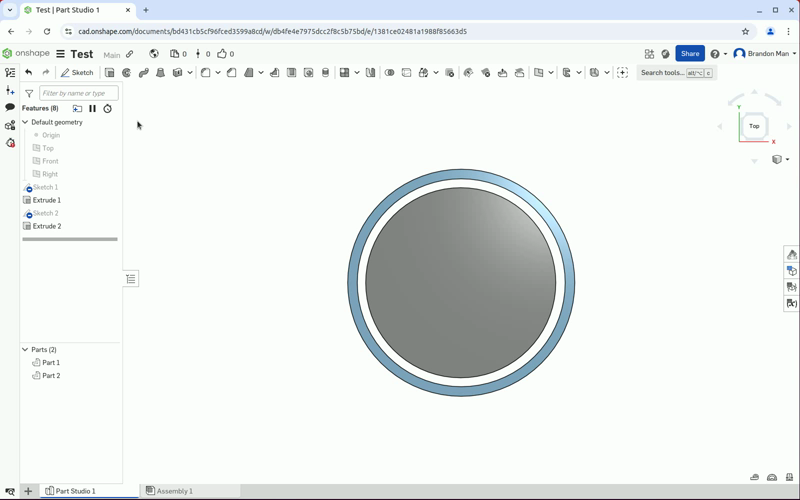
mouse_move(73, 189)
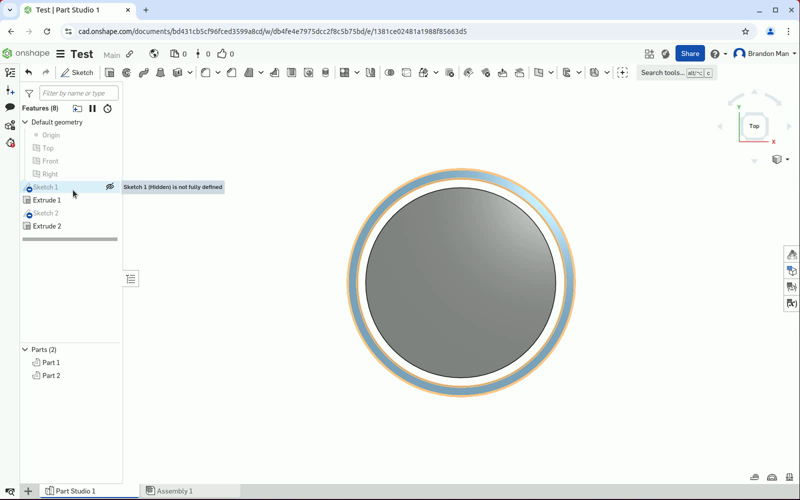
click(73, 189)
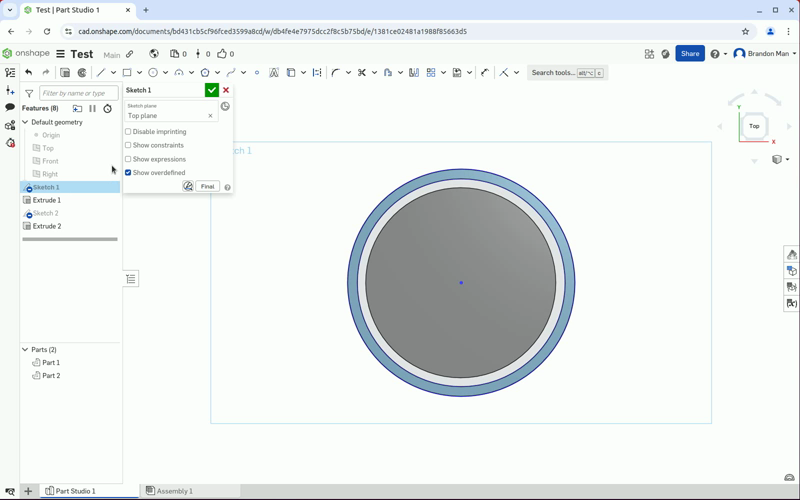
mouse_move(229, 92)
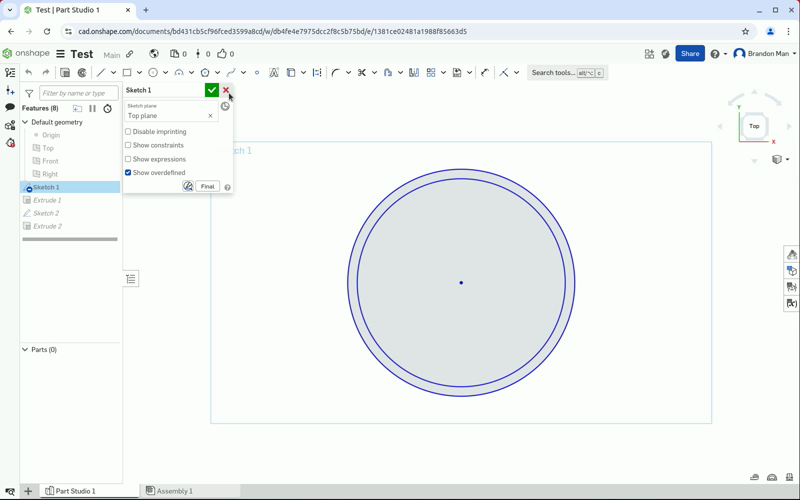
click(229, 92)
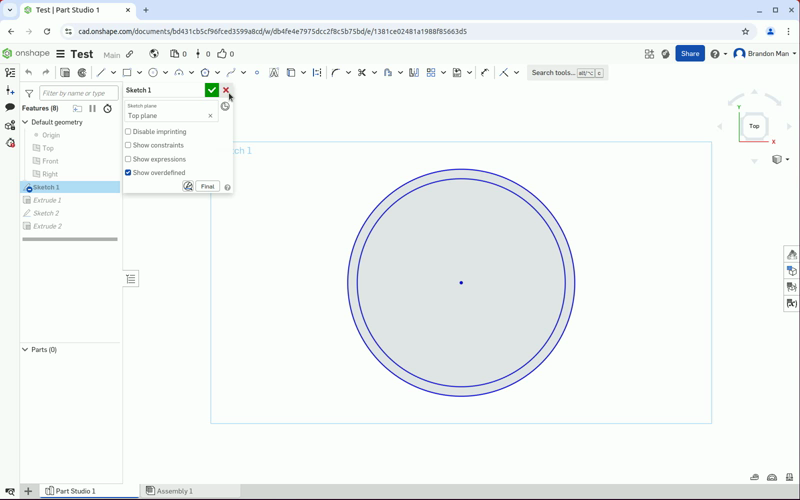
key(shift+s)
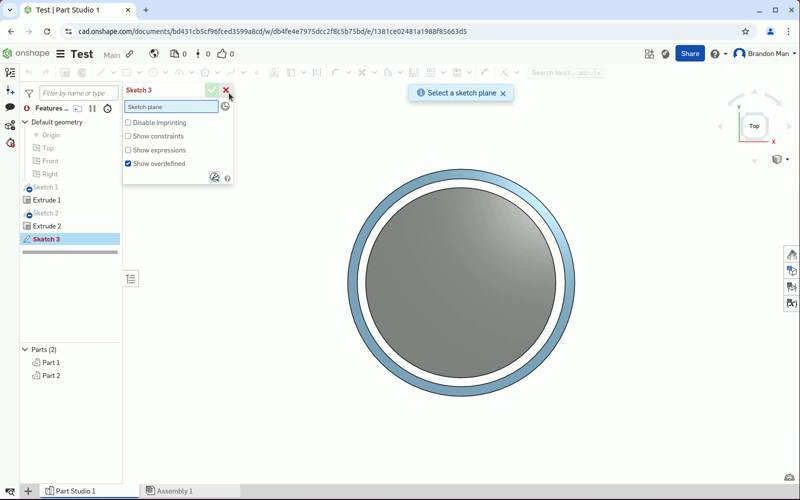
mouse_move(73, 150)
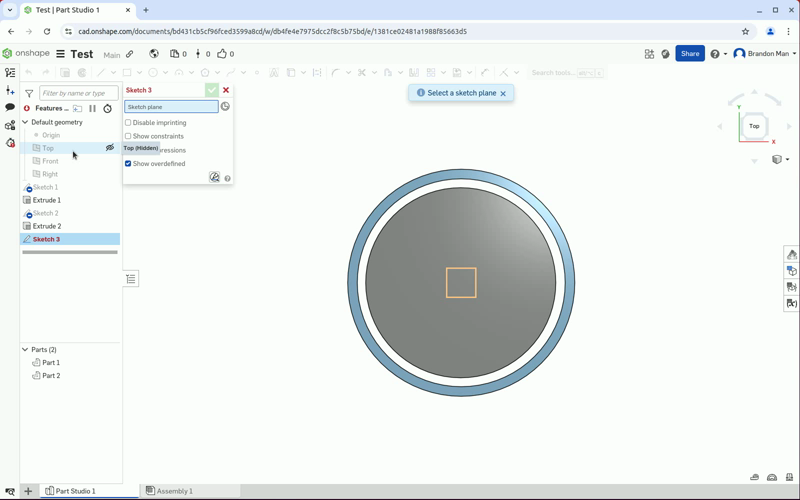
click(73, 150)
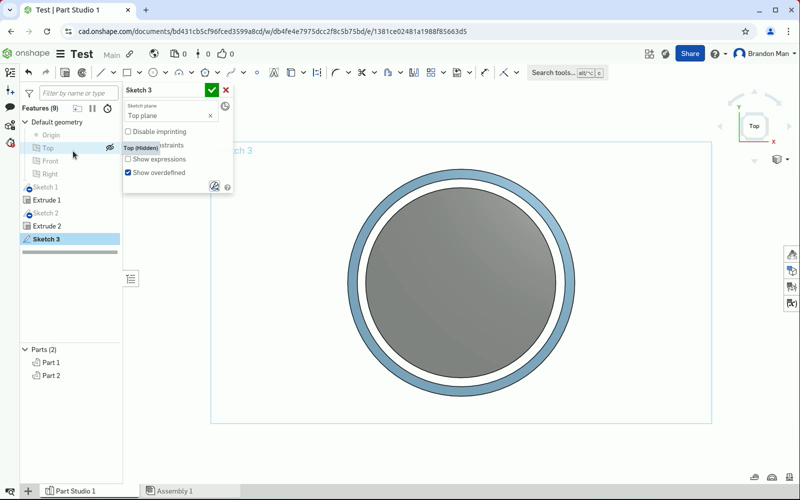
mouse_move(73, 352)
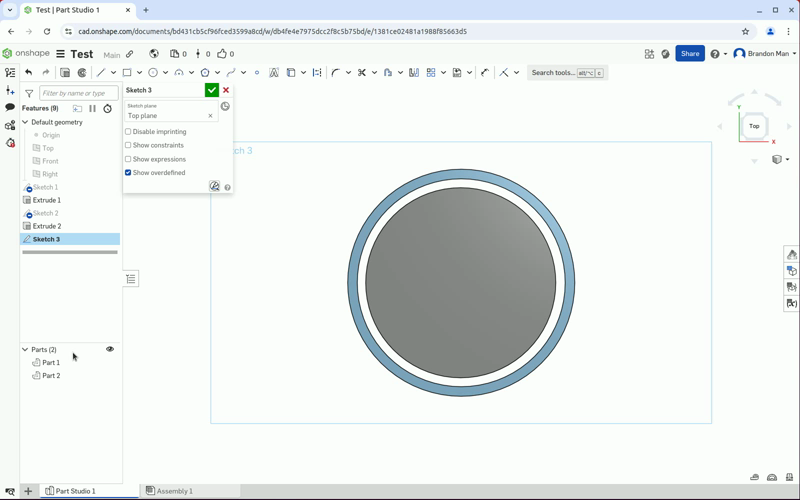
key(y)
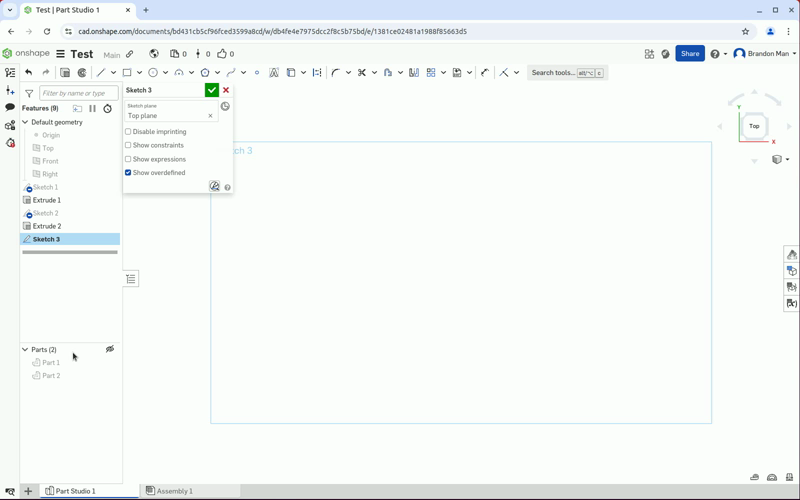
key(c)
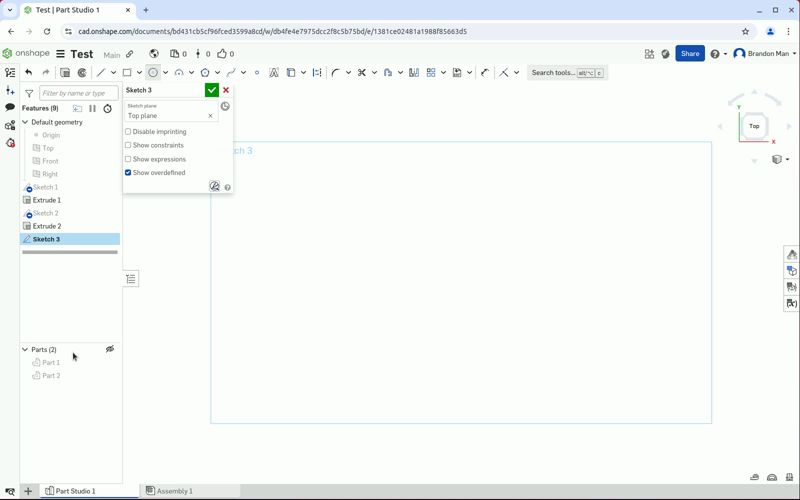
key_down(shift)
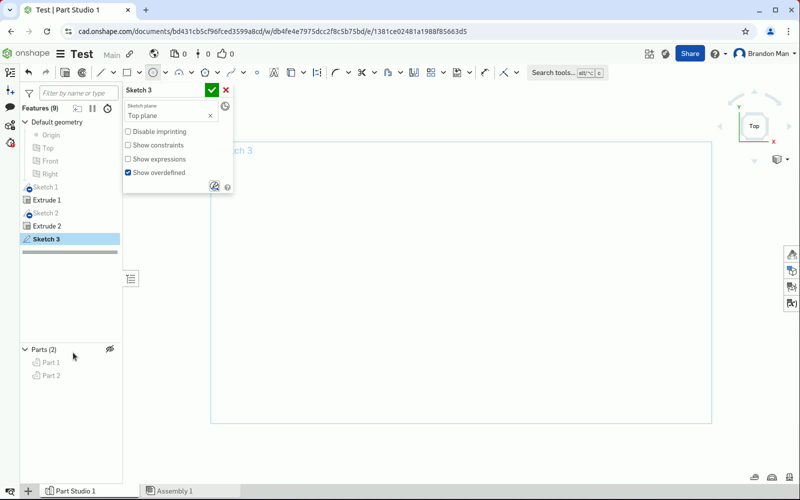
mouse_move(461, 282)
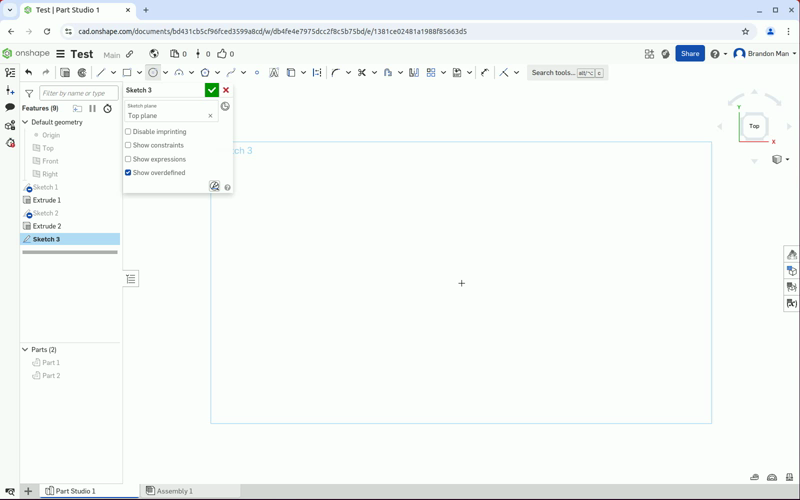
click(461, 282)
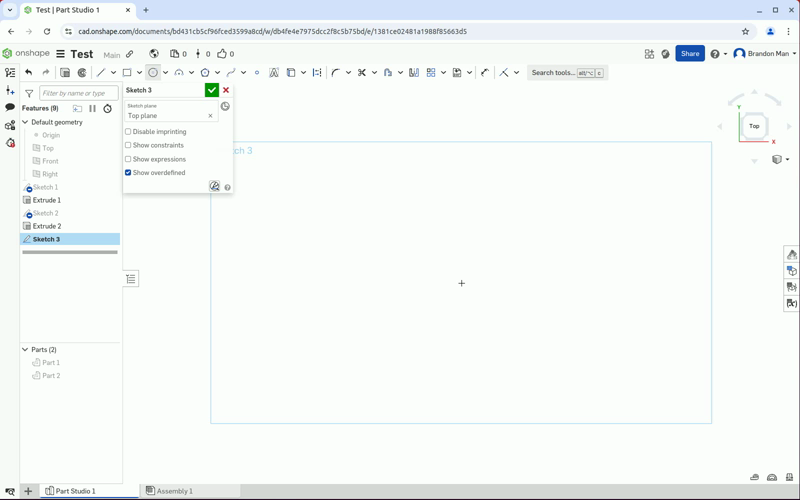
key_up(shift)
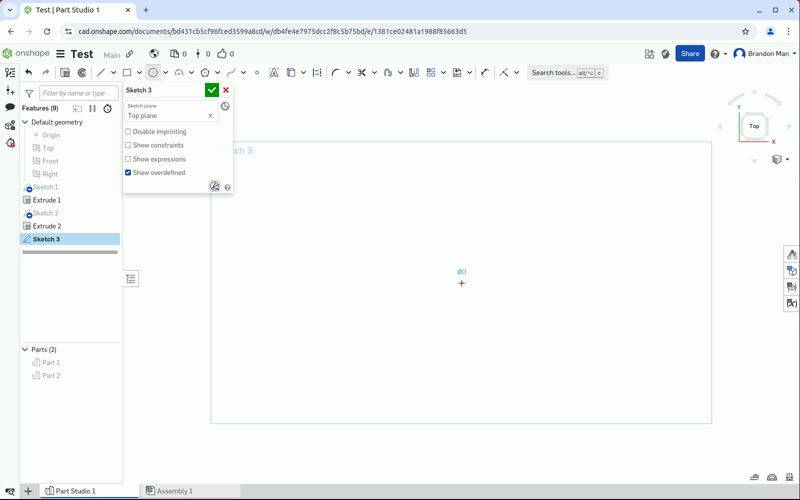
mouse_move(566, 282)
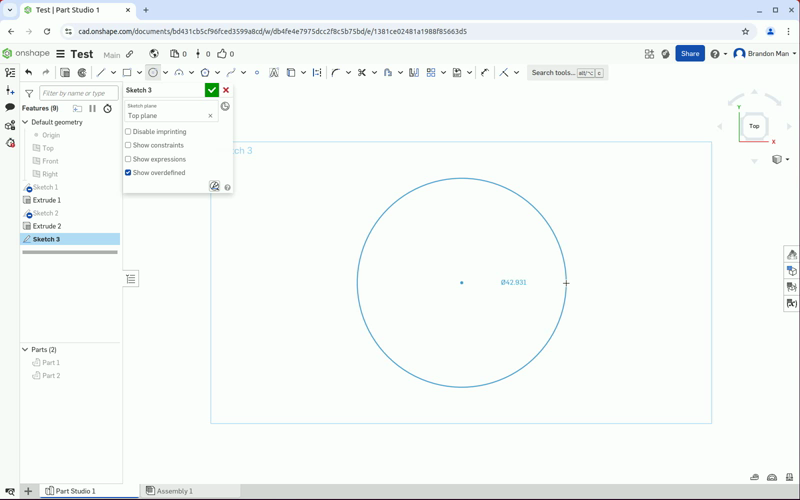
click(566, 282)
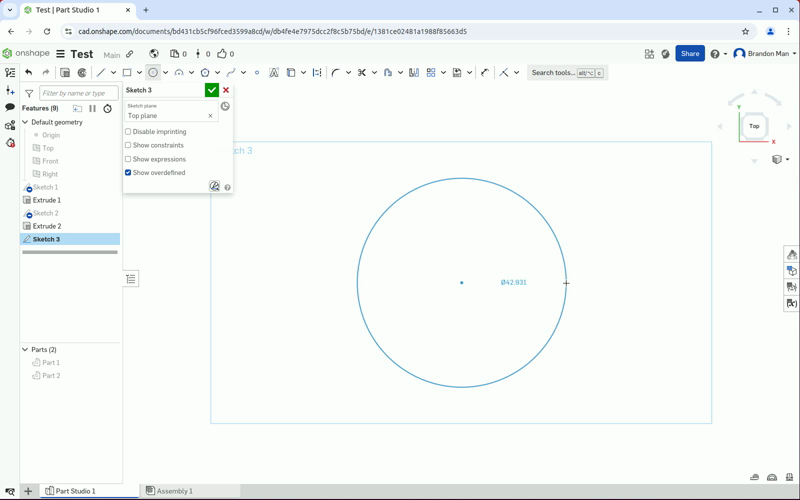
key(esc)
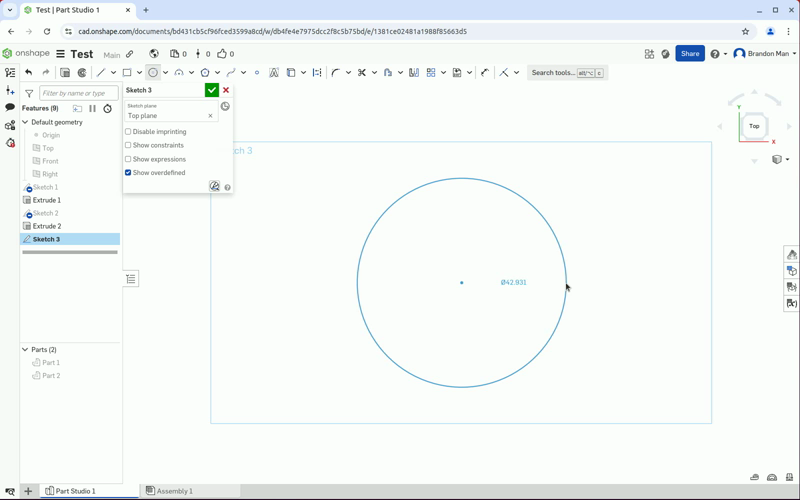
key(c)
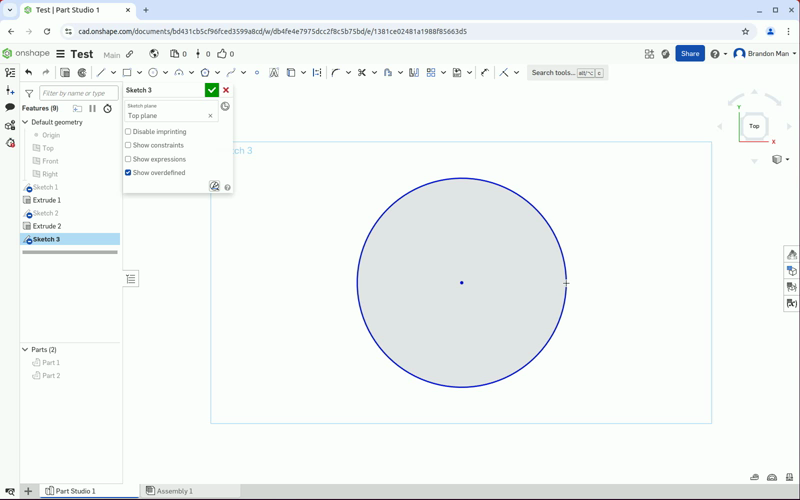
key_down(shift)
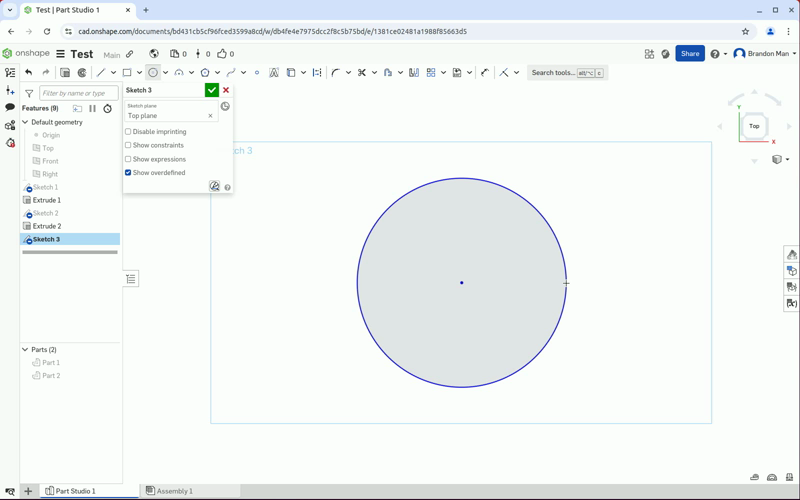
mouse_move(461, 282)
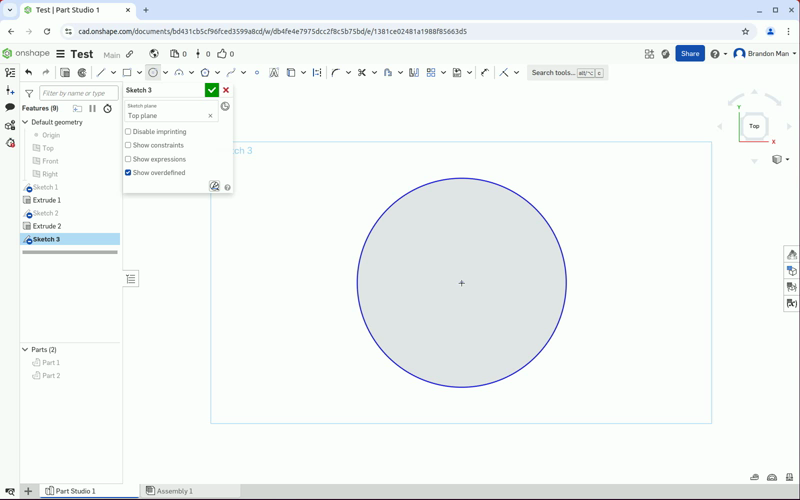
click(461, 282)
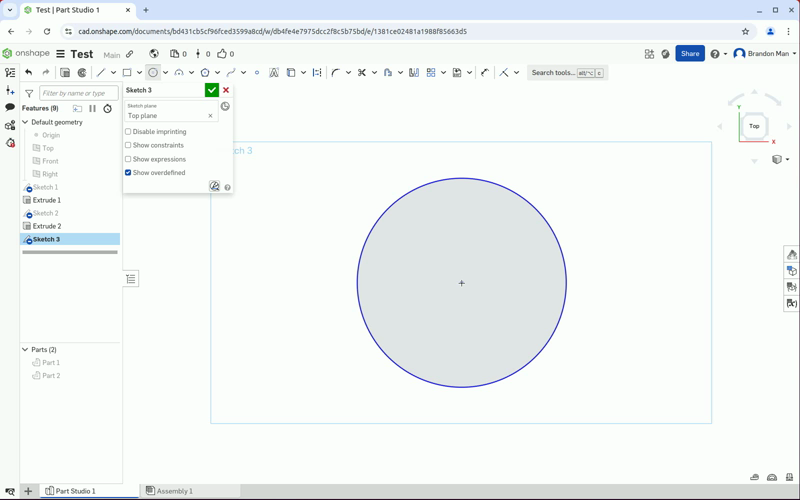
key_up(shift)
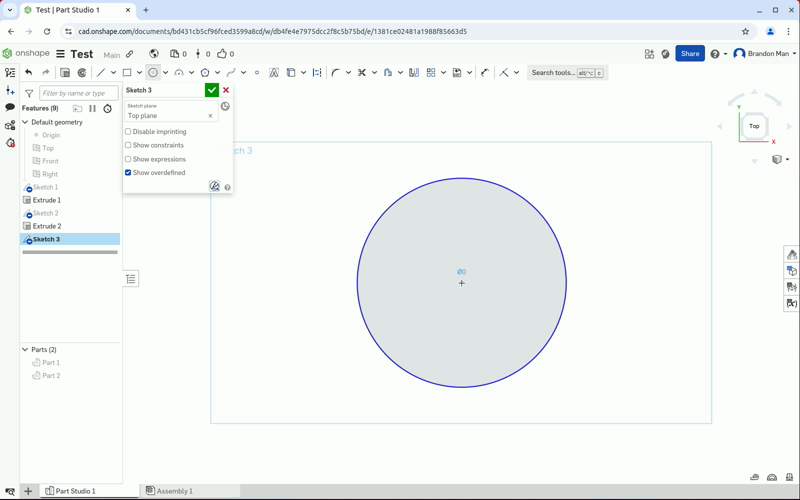
mouse_move(555, 282)
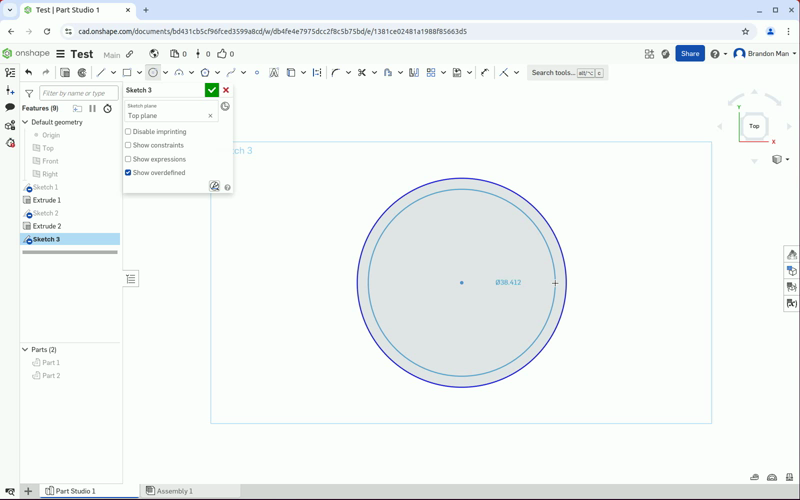
click(555, 282)
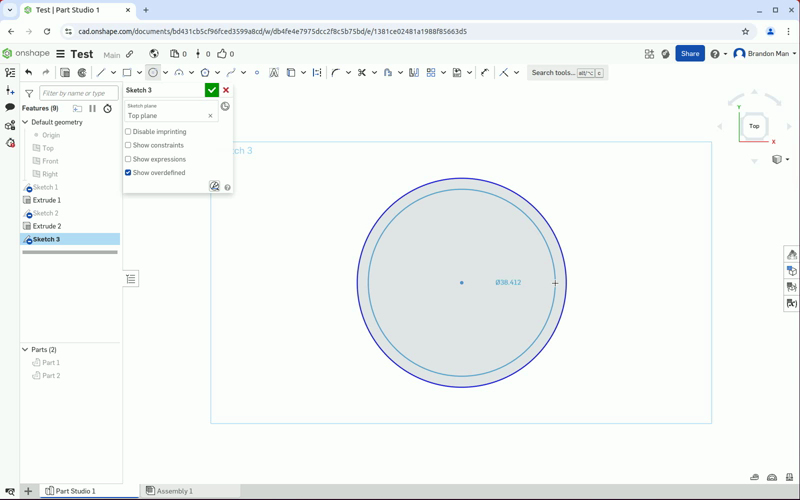
key(esc)
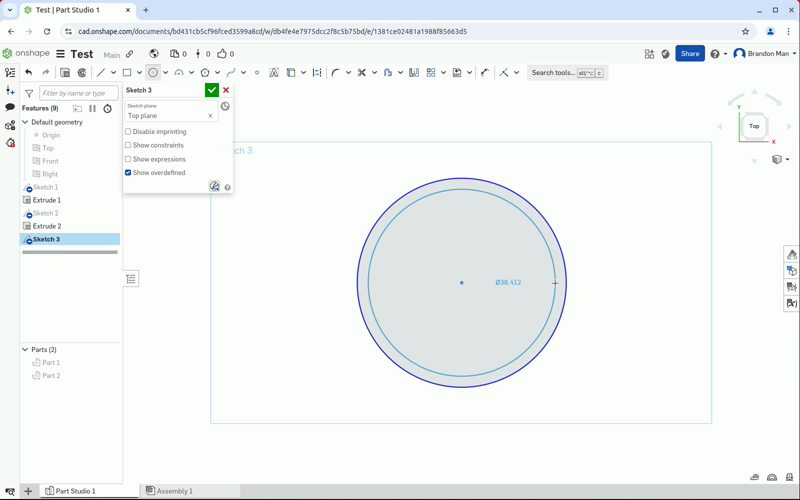
mouse_move(386, 346)
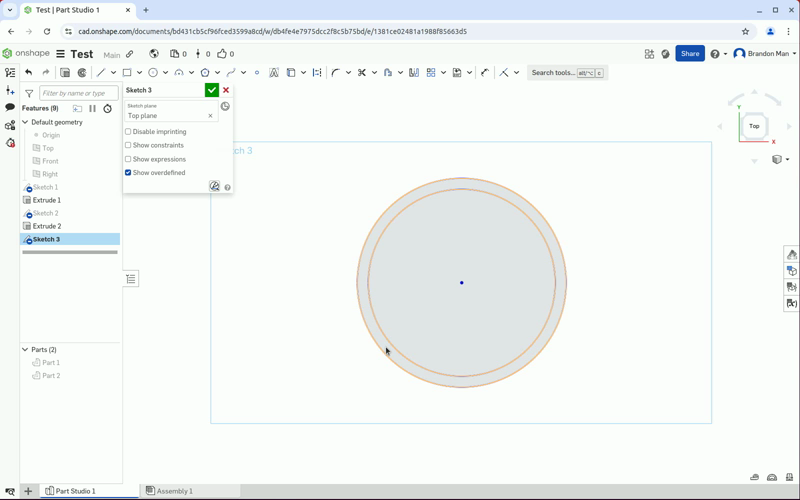
click(386, 346)
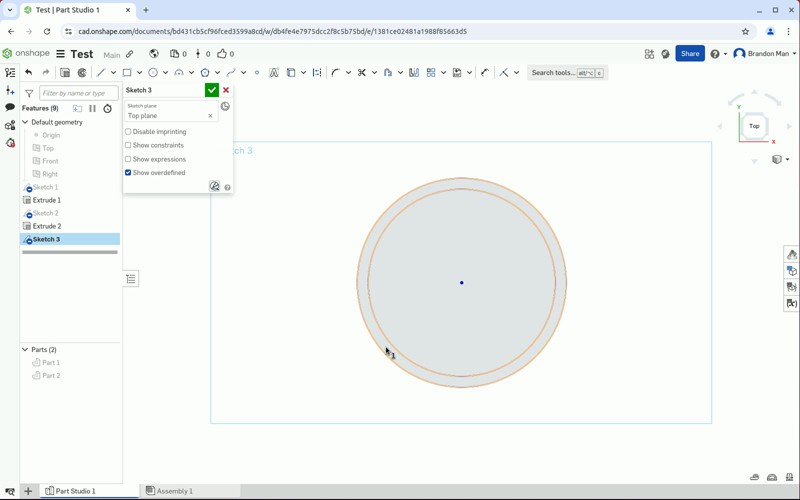
mouse_move(73, 352)
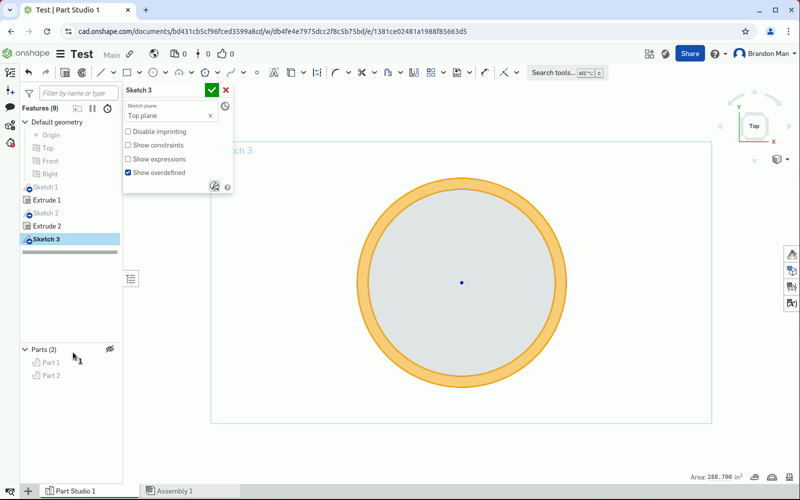
key(shift+y)
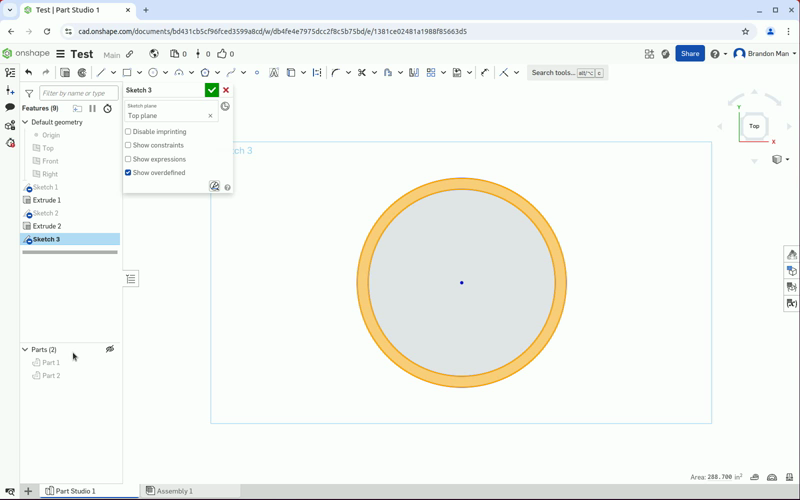
key(shift+e)
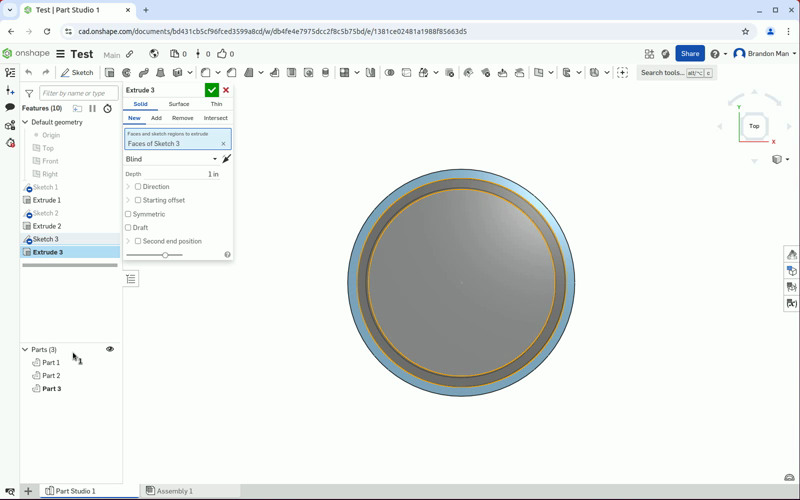
mouse_move(143, 106)
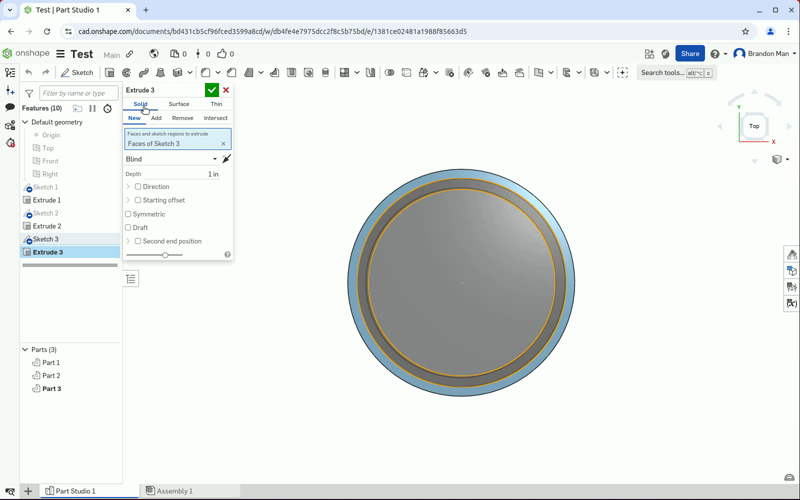
click(143, 106)
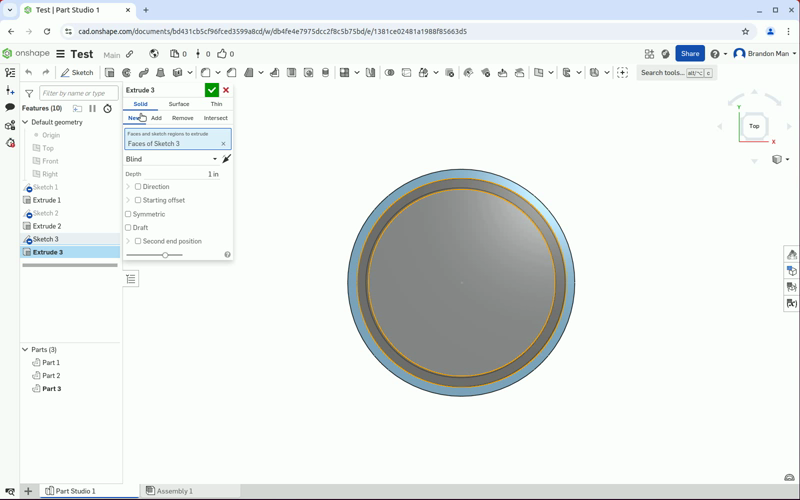
mouse_move(137, 120)
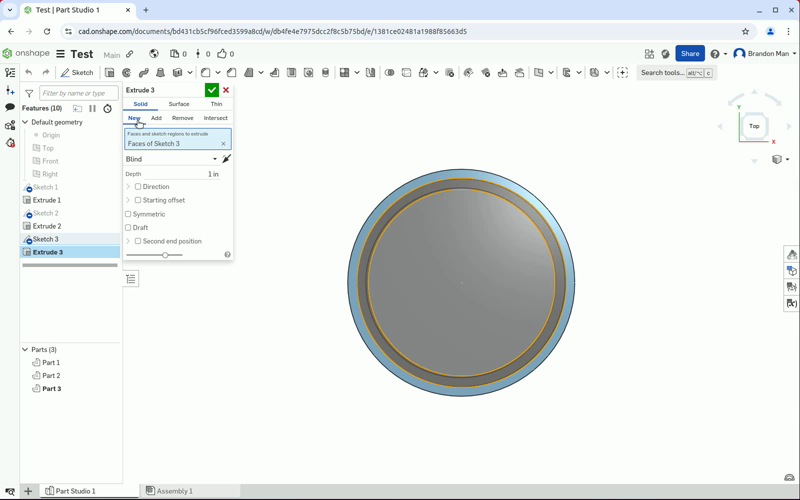
click(137, 120)
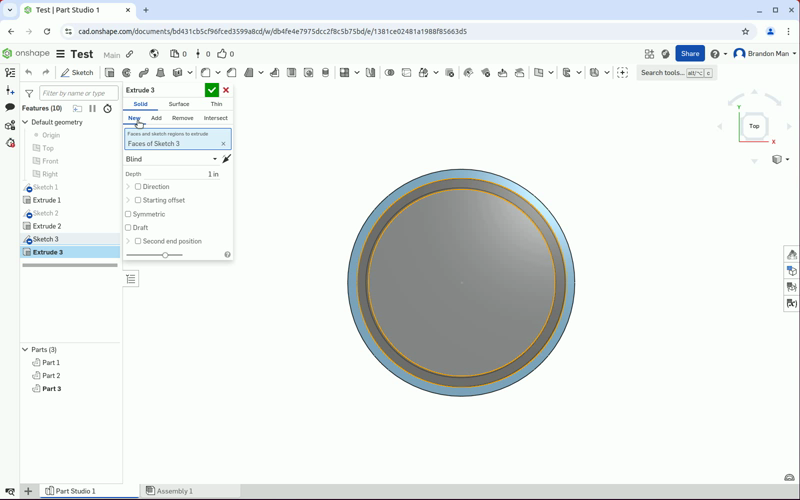
key(tab, 4)
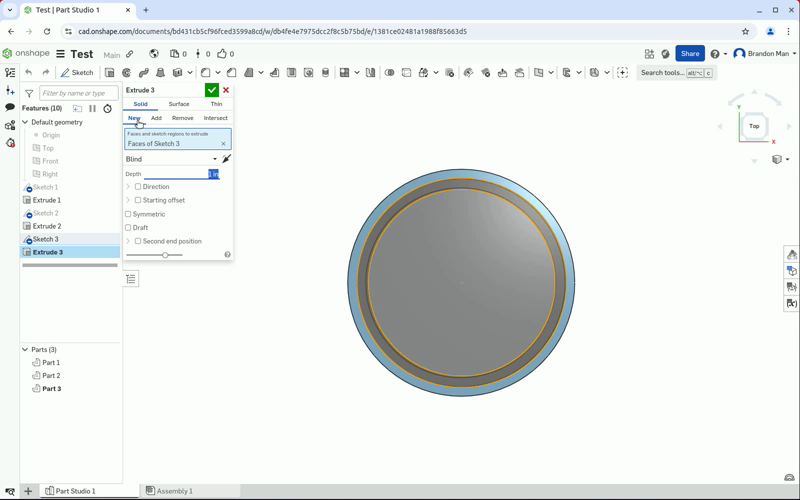
text(2.408)
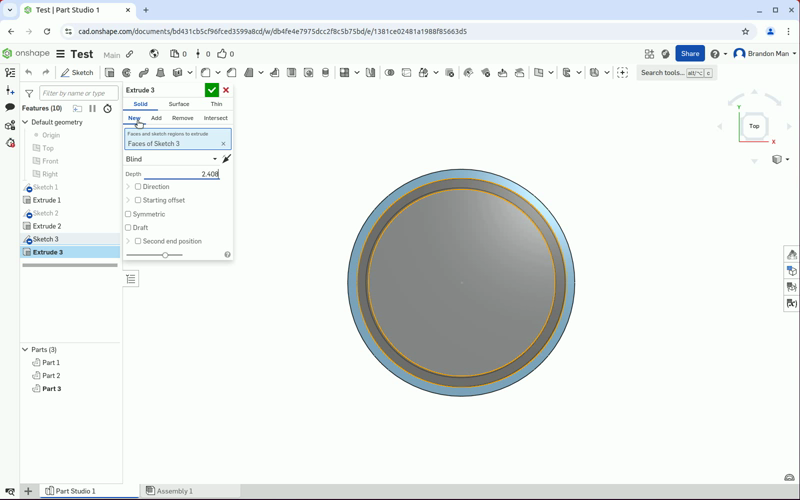
key(tab, 3)
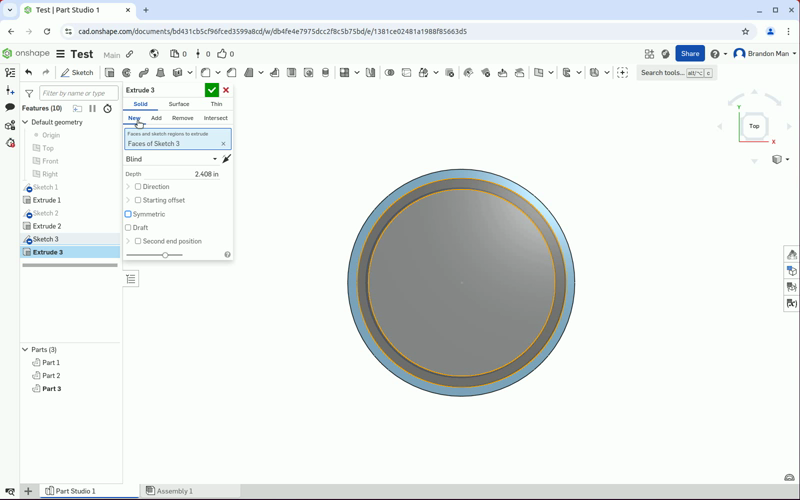
key(space)
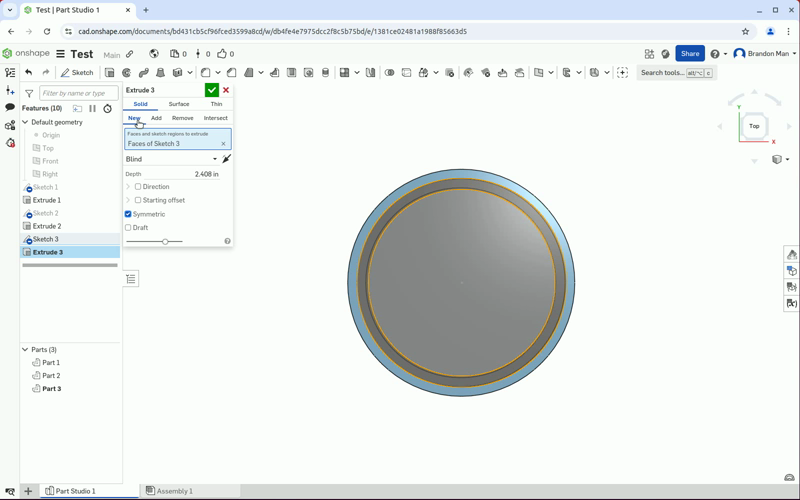
key(enter)
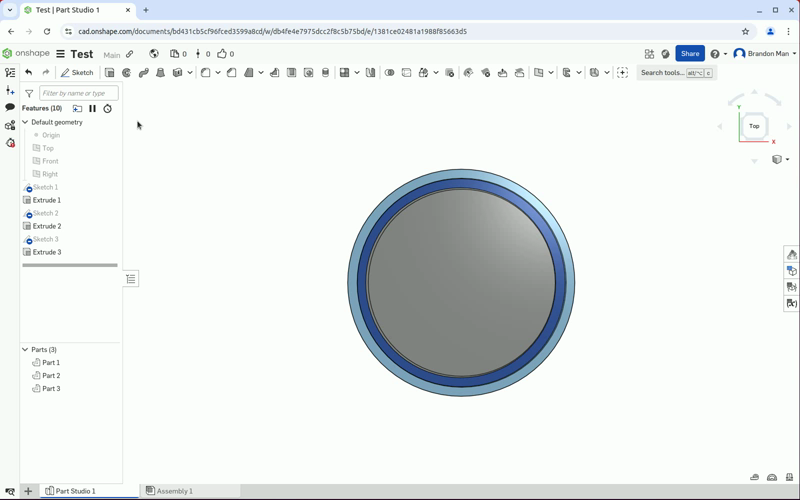
key(shift+h)
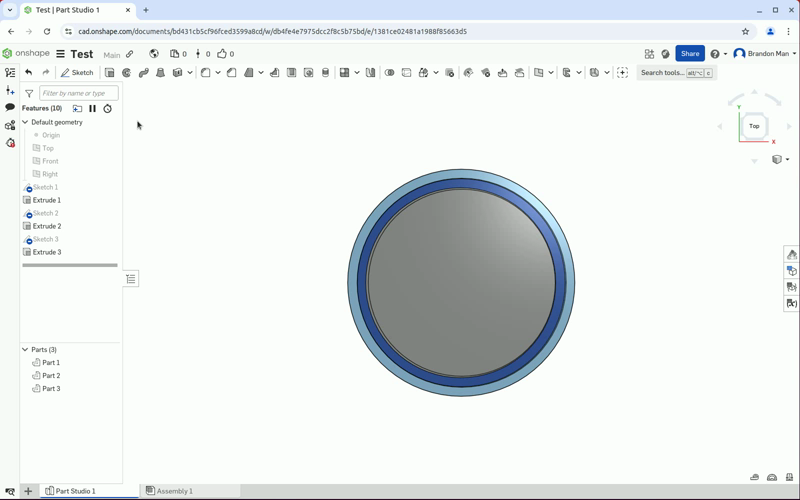
key(shift+h)
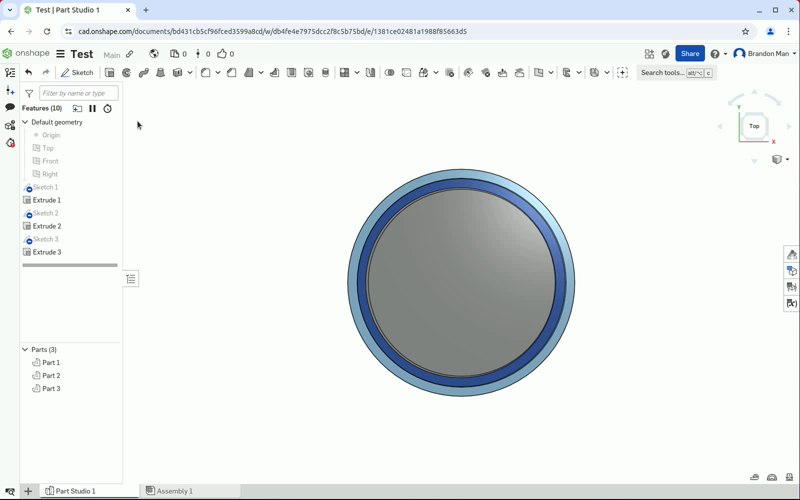
mouse_move(73, 189)
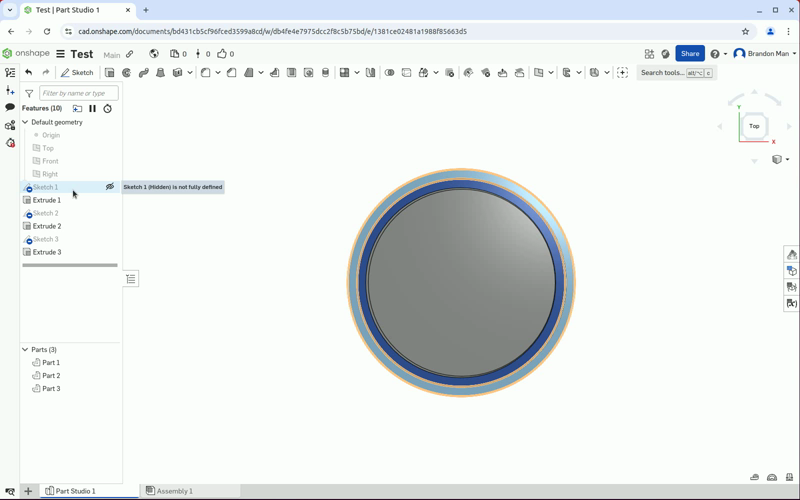
click(73, 189)
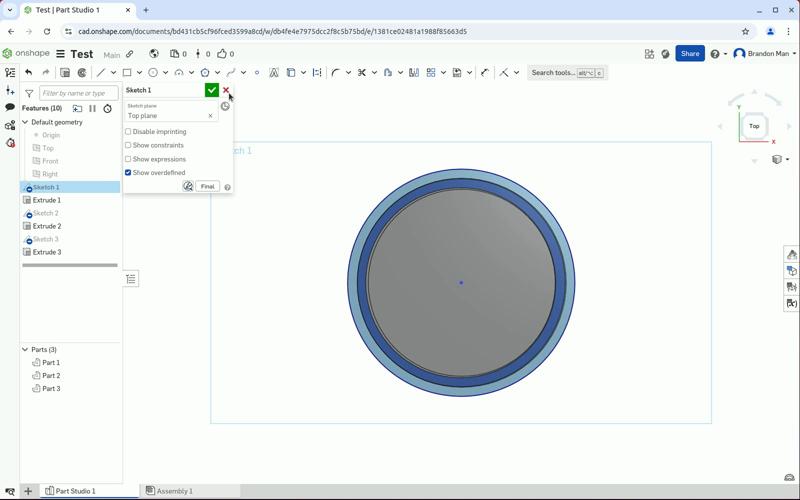
mouse_move(229, 92)
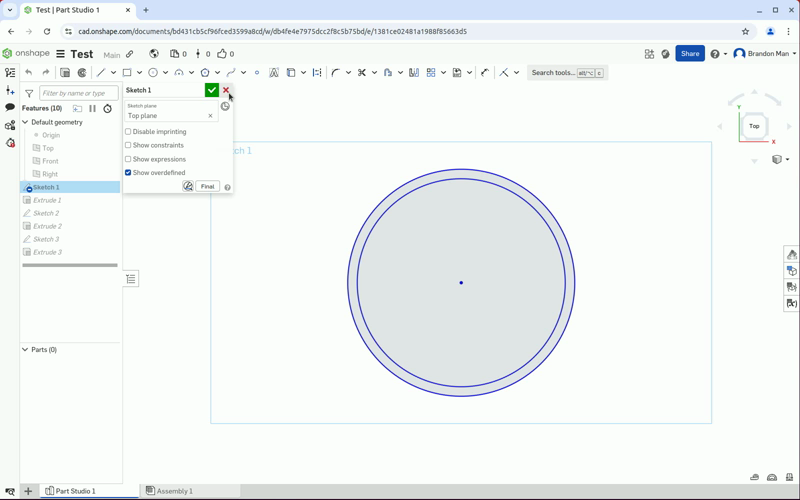
click(229, 92)
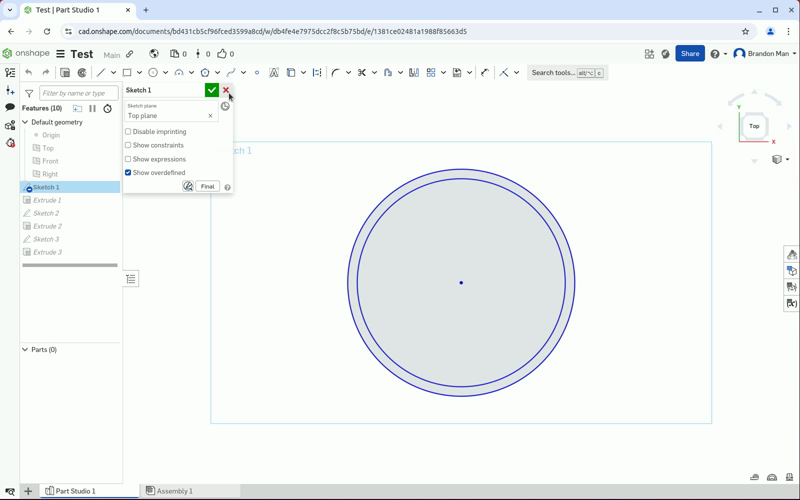
key(shift+s)
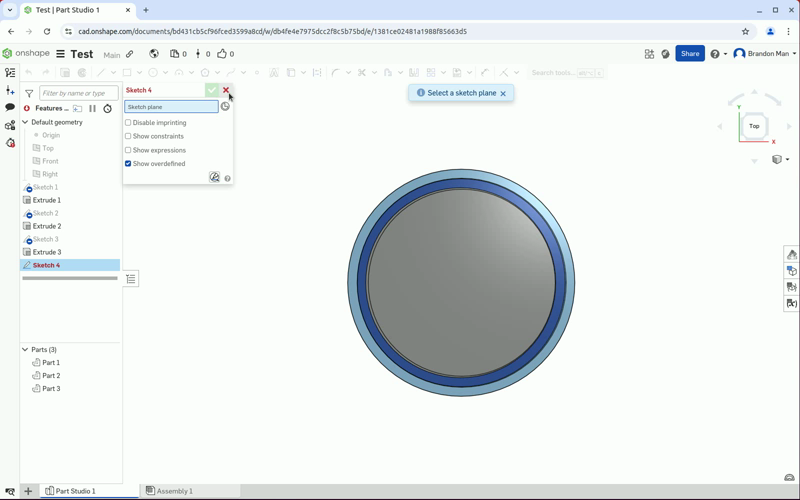
mouse_move(73, 150)
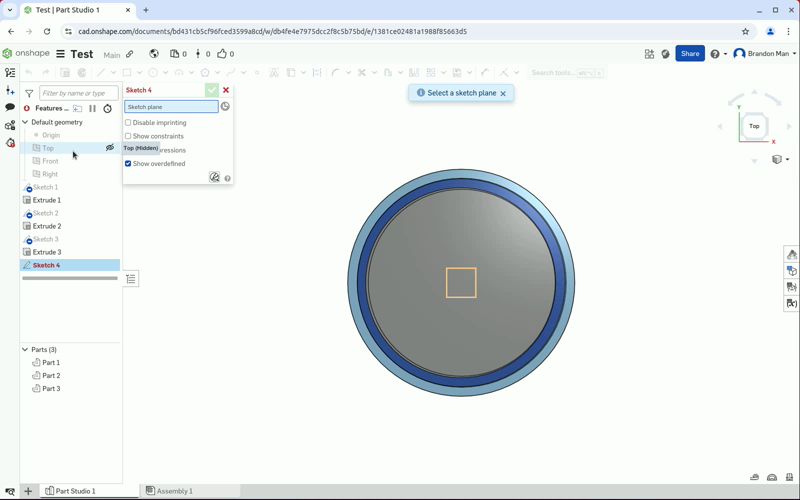
click(73, 150)
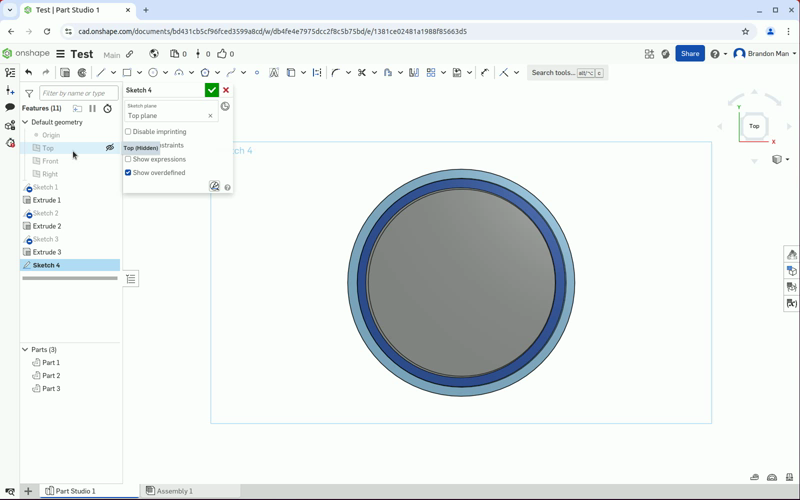
mouse_move(73, 352)
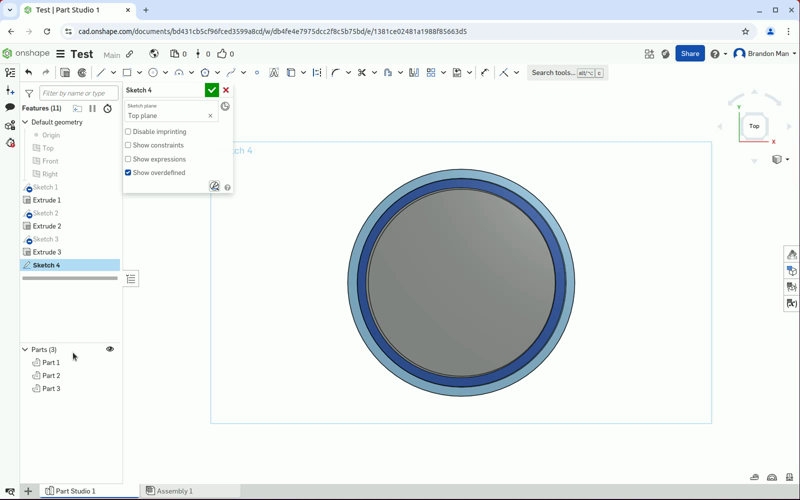
key(y)
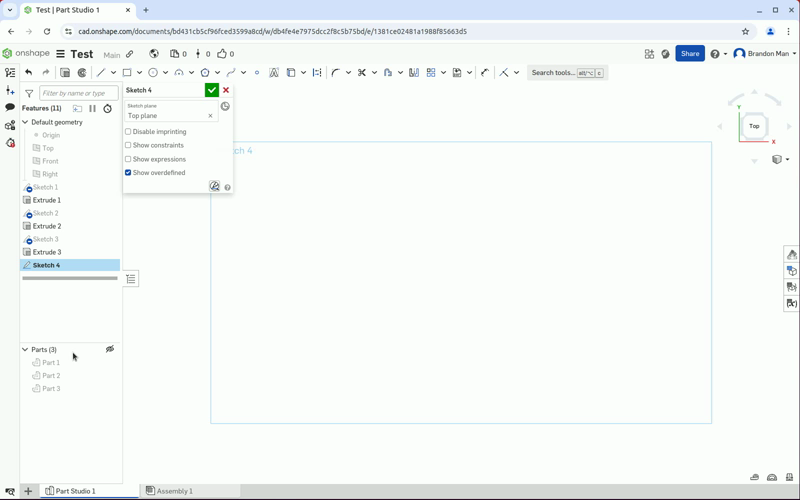
key(c)
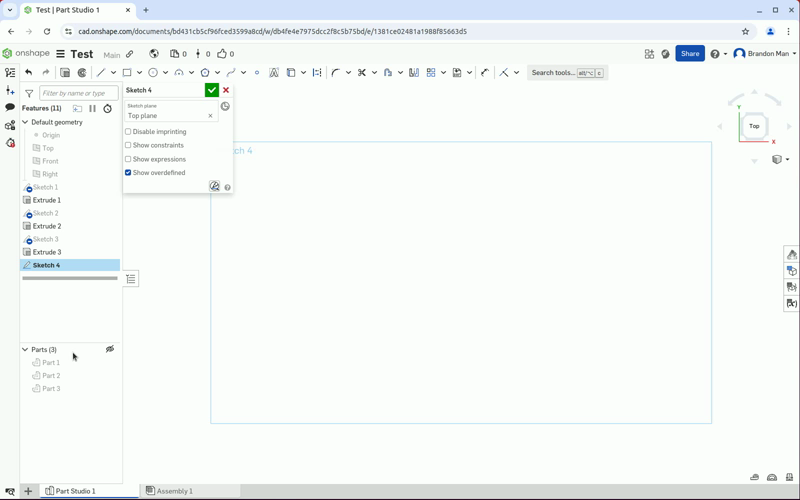
key_down(shift)
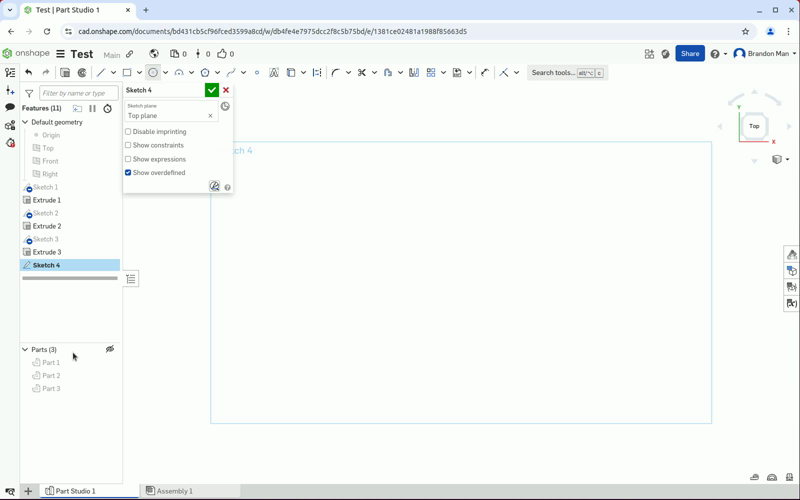
mouse_move(461, 282)
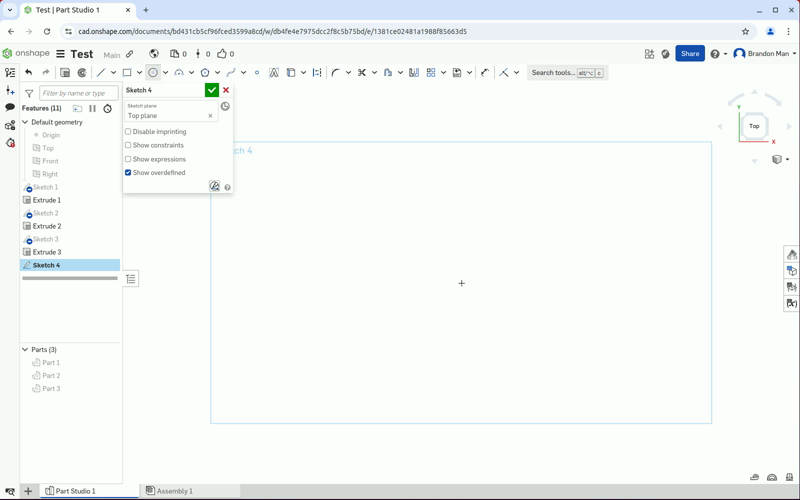
click(461, 282)
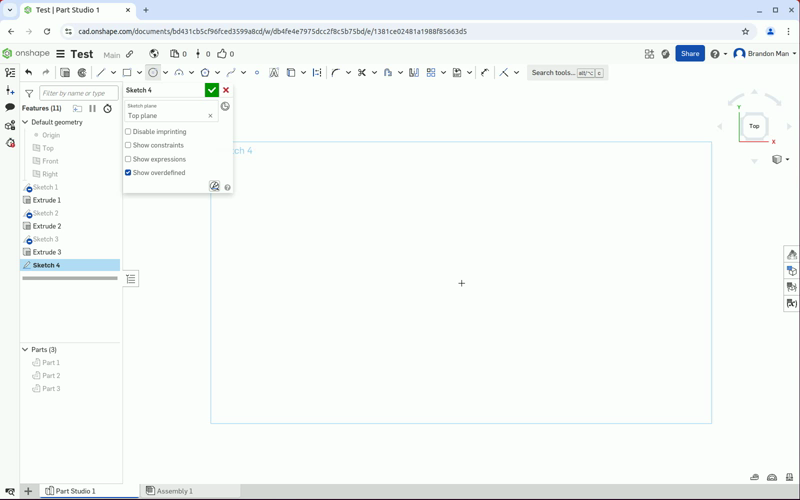
key_up(shift)
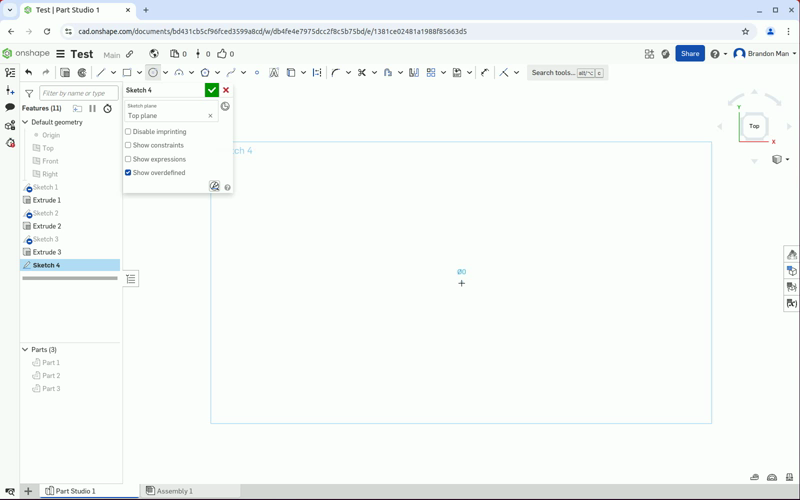
mouse_move(566, 282)
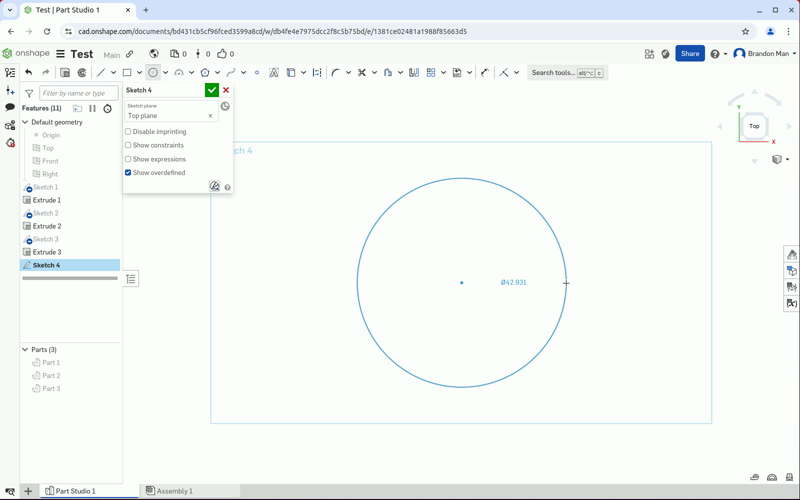
click(566, 282)
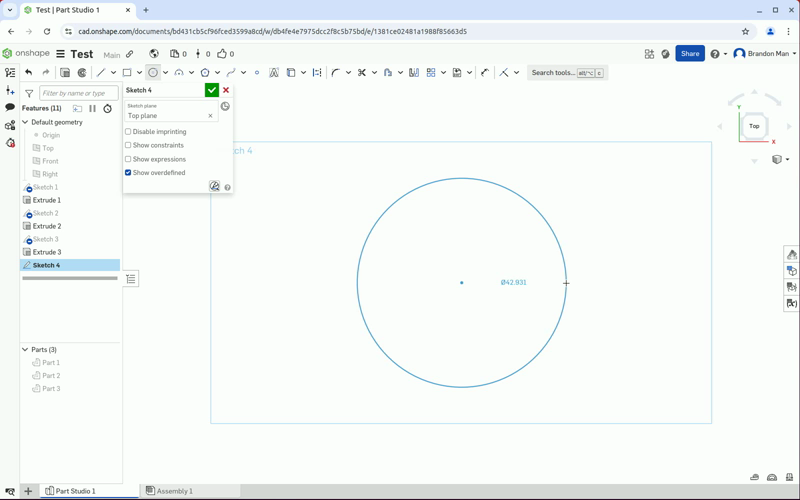
key(esc)
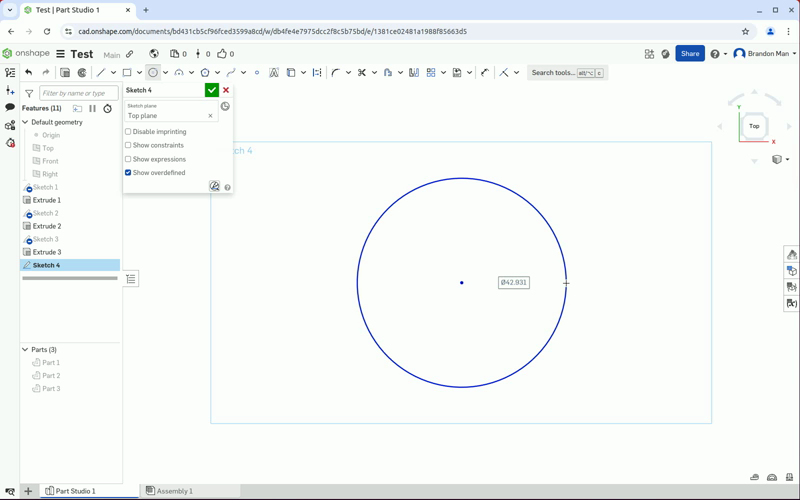
key(c)
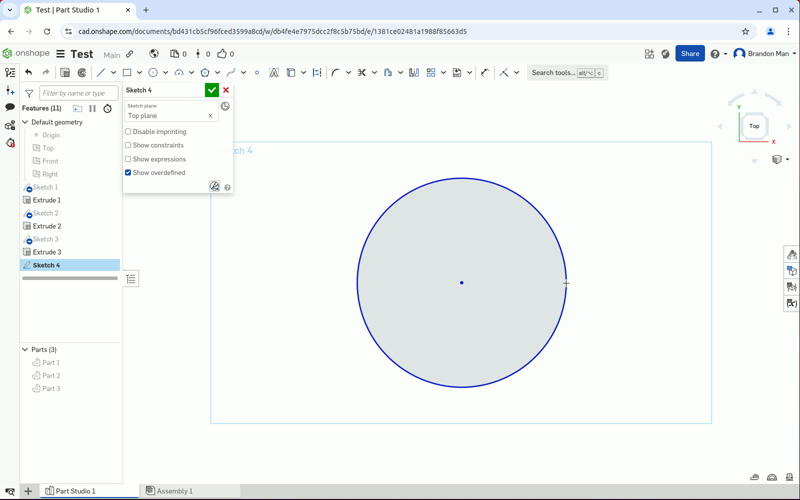
key_down(shift)
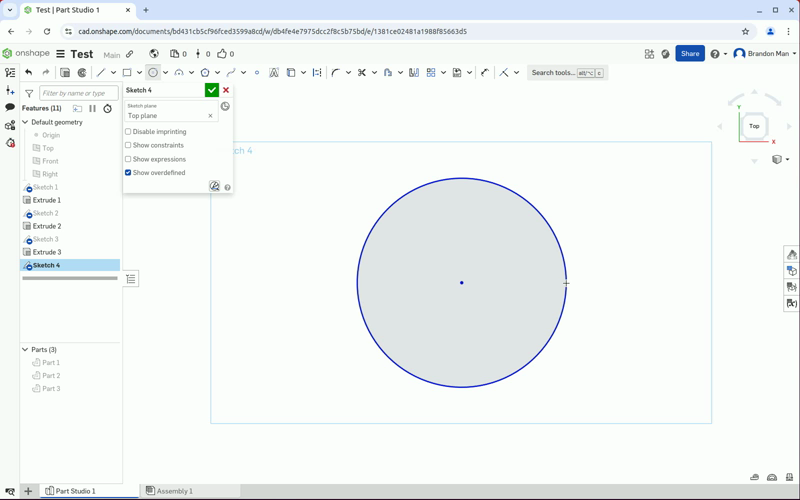
mouse_move(461, 282)
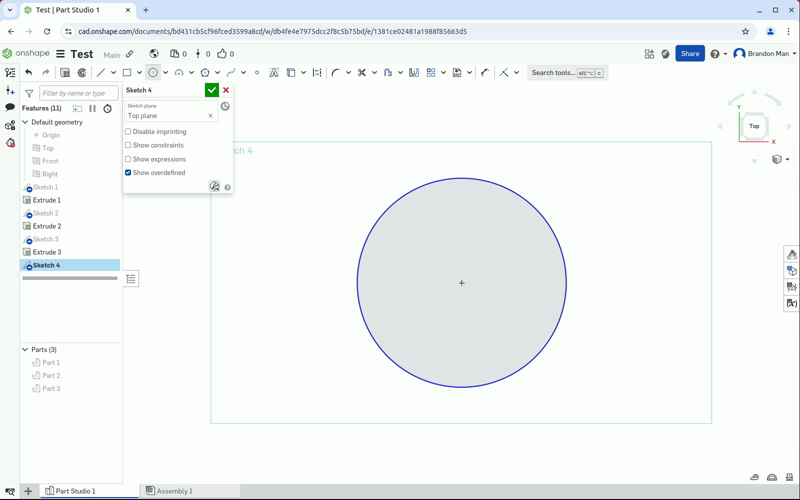
click(461, 282)
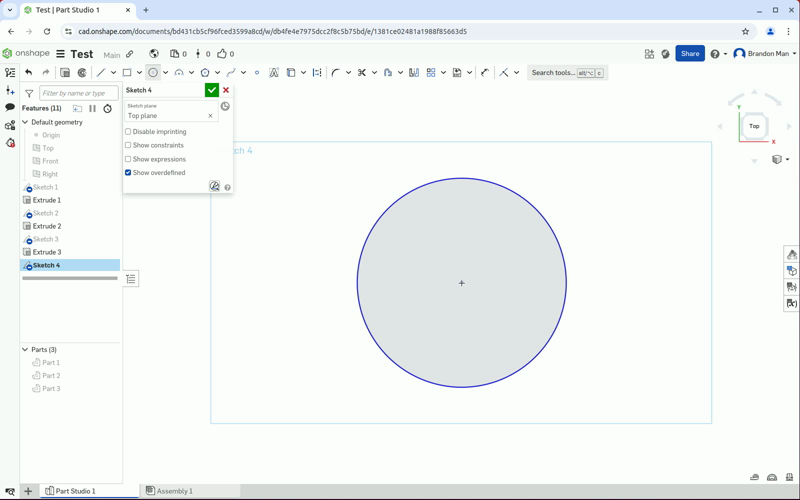
key_up(shift)
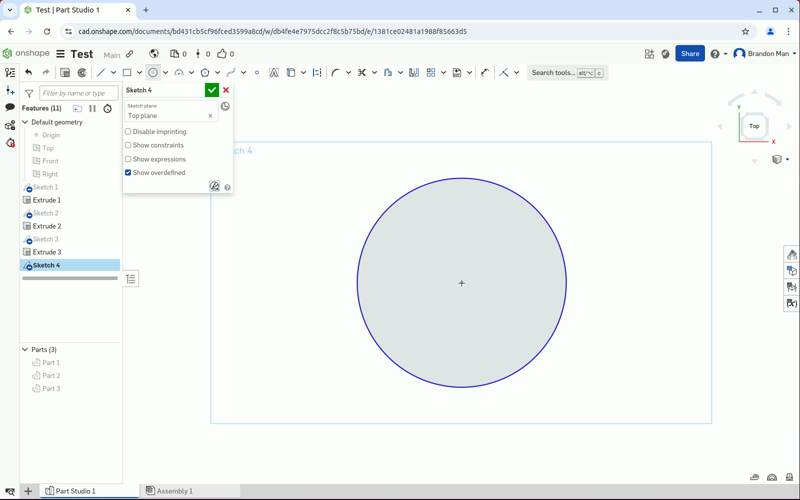
mouse_move(555, 282)
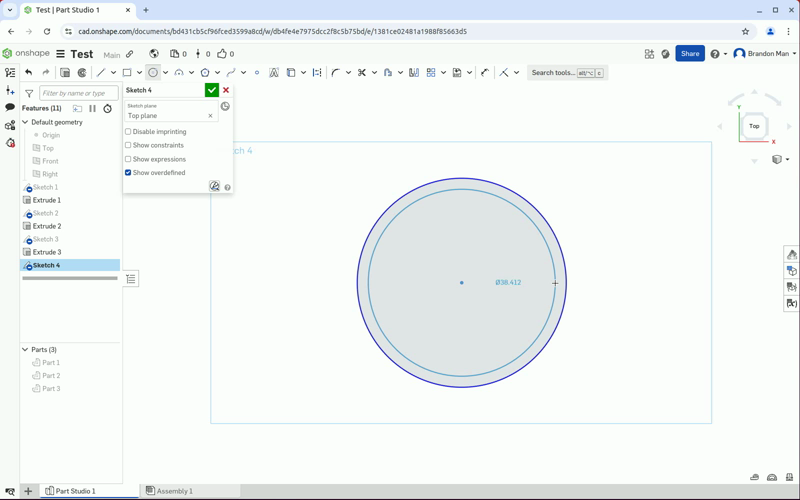
click(555, 282)
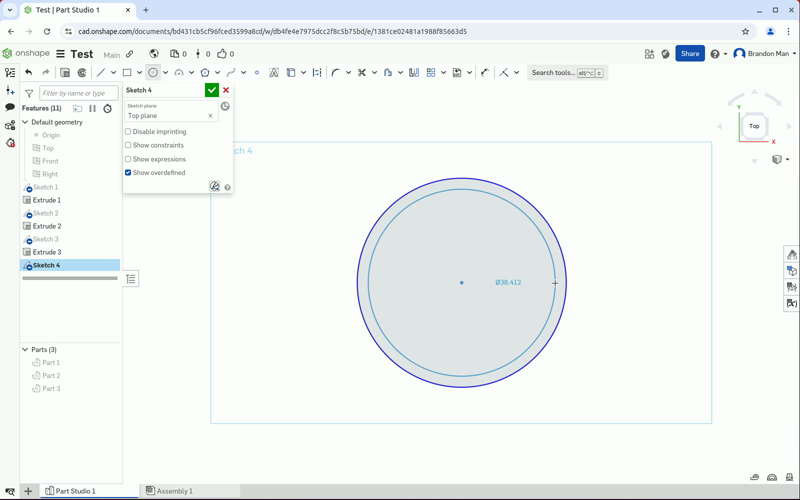
key(esc)
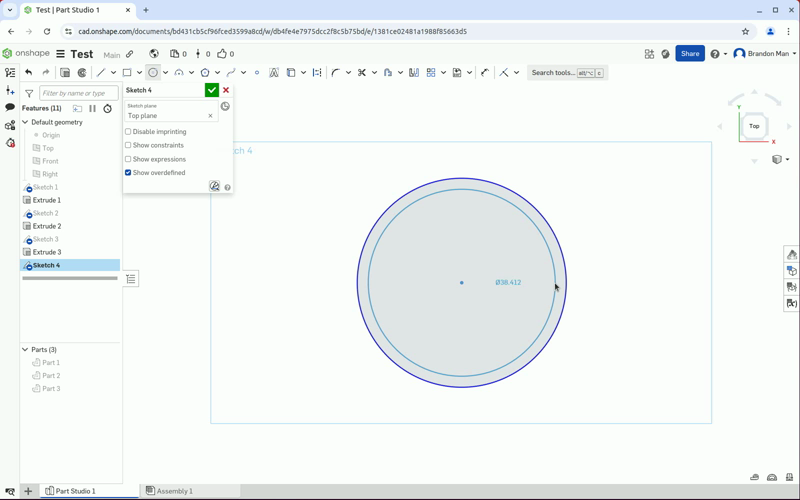
mouse_move(561, 282)
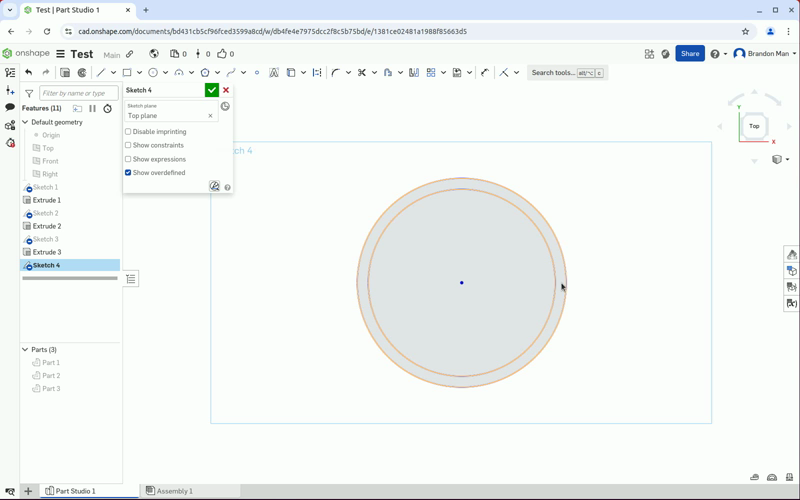
click(561, 282)
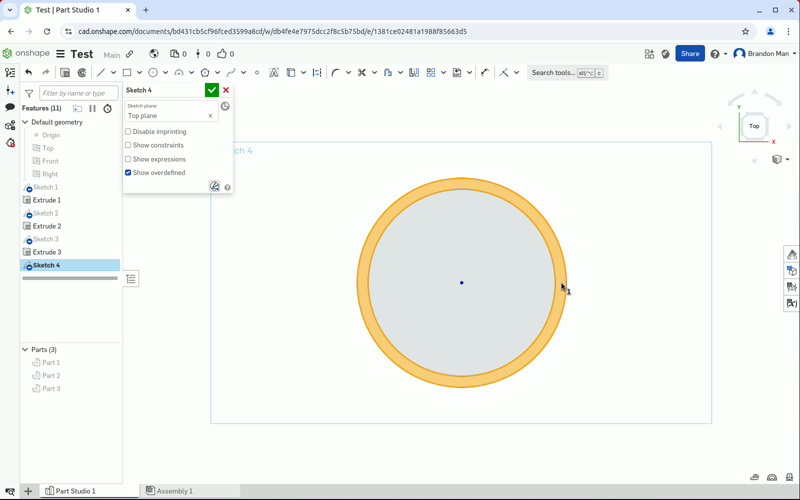
mouse_move(73, 352)
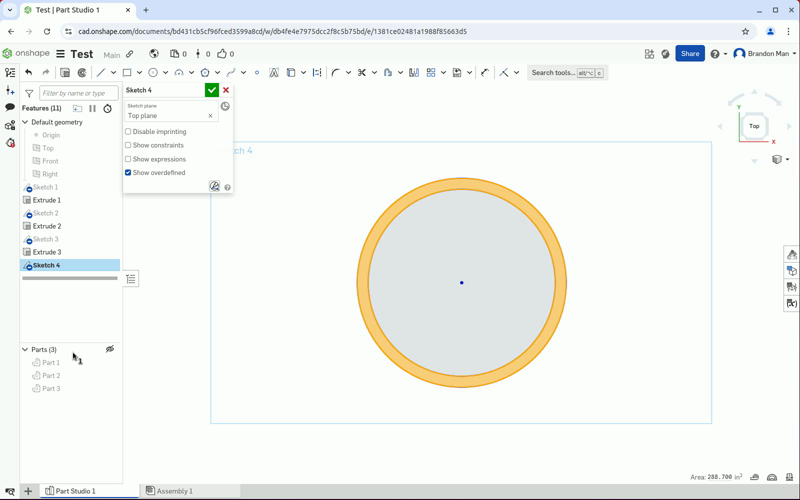
key(shift+y)
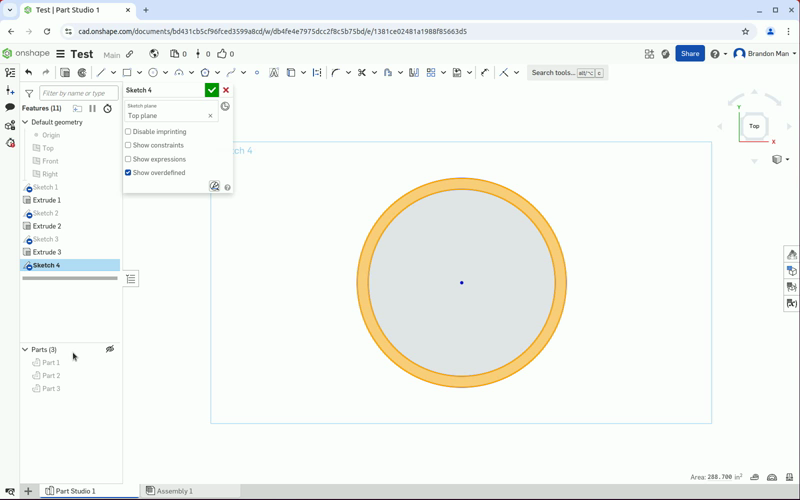
key(shift+e)
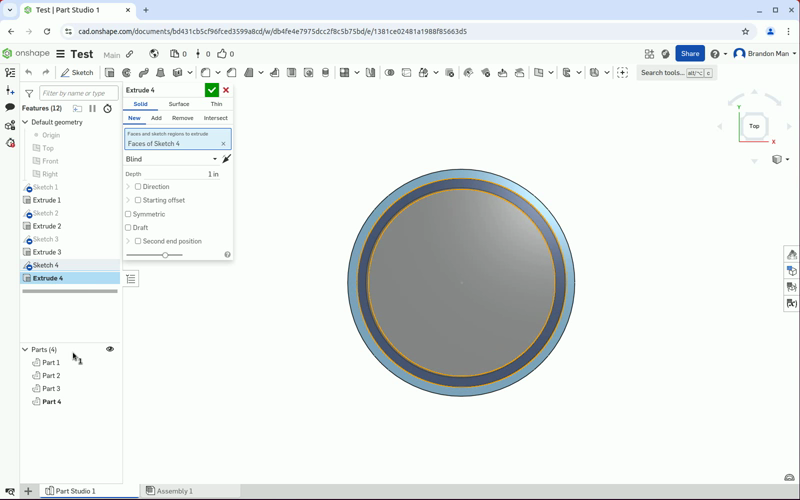
mouse_move(143, 106)
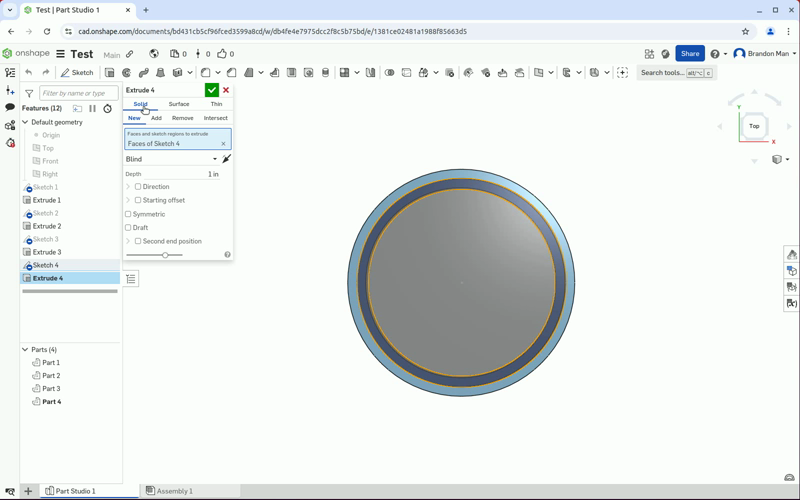
click(143, 106)
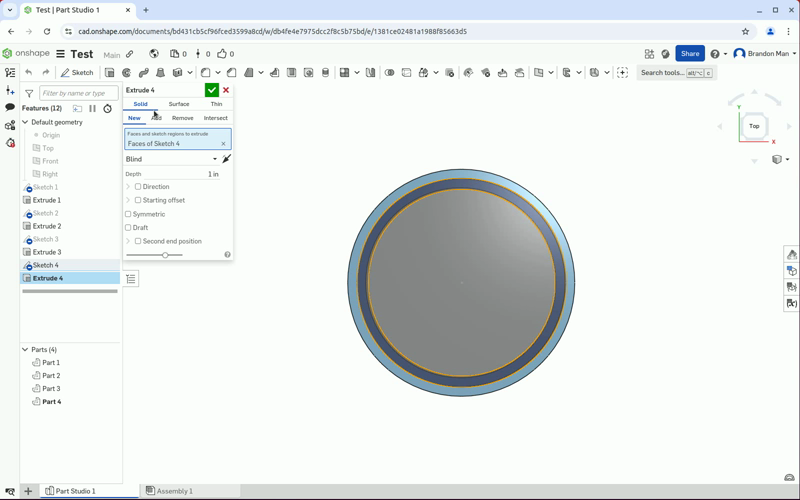
mouse_move(186, 120)
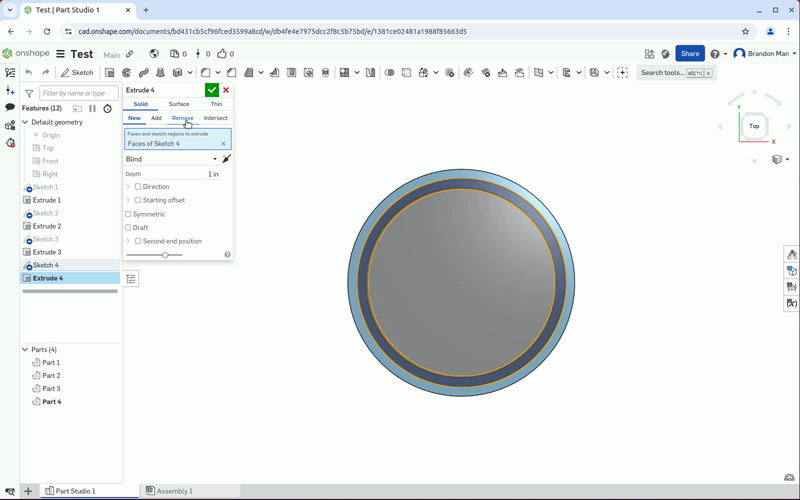
click(186, 120)
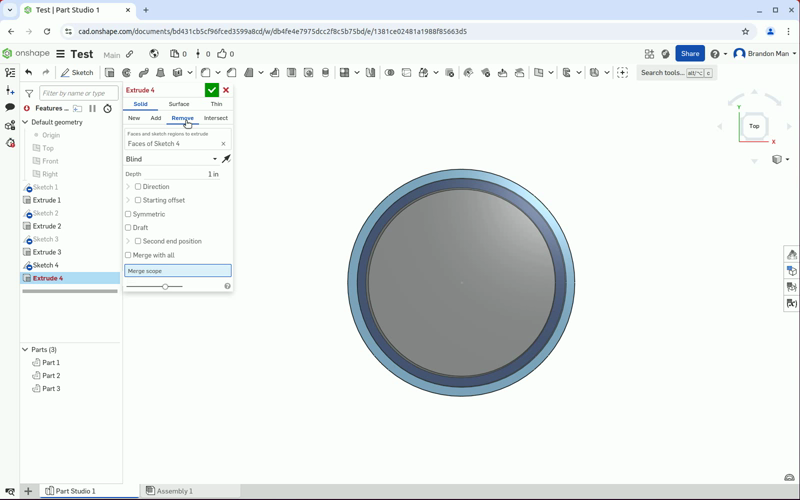
key(tab, 4)
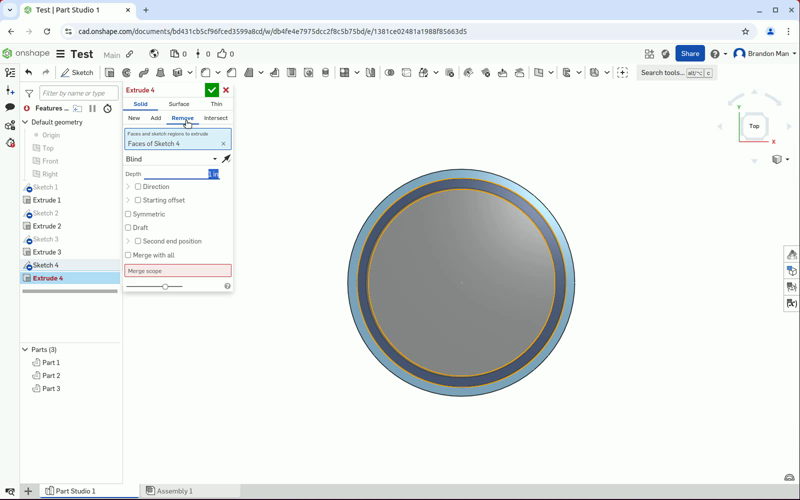
text(-23.108)
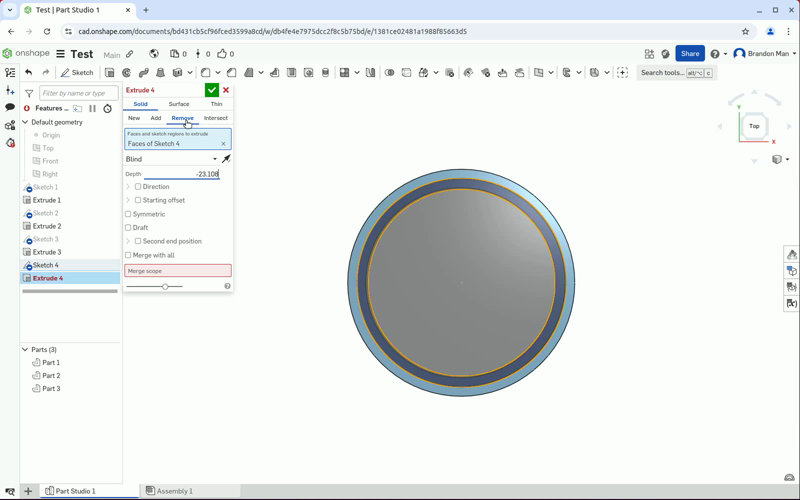
key(tab, 6)
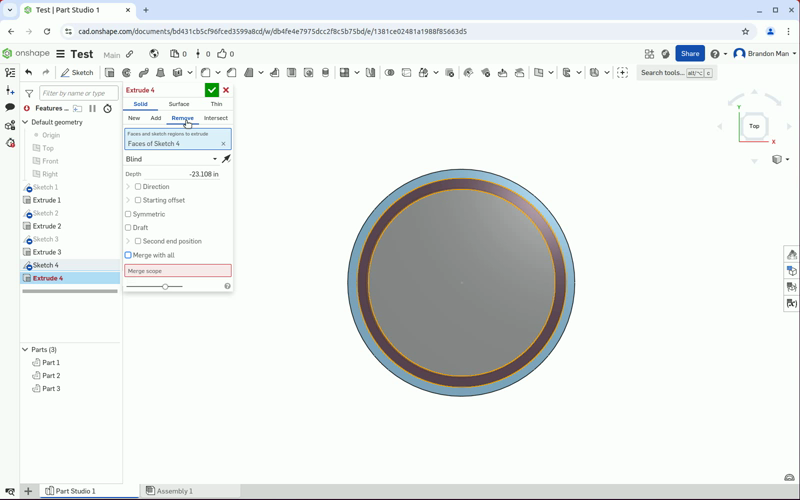
key(space)
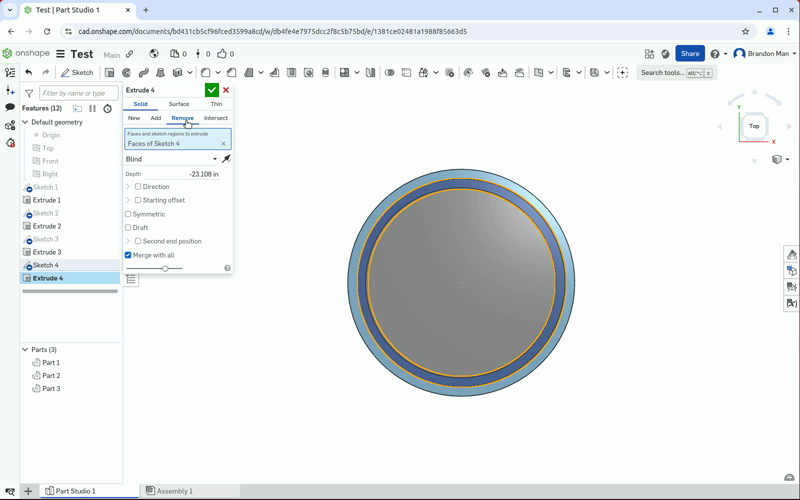
key(enter)
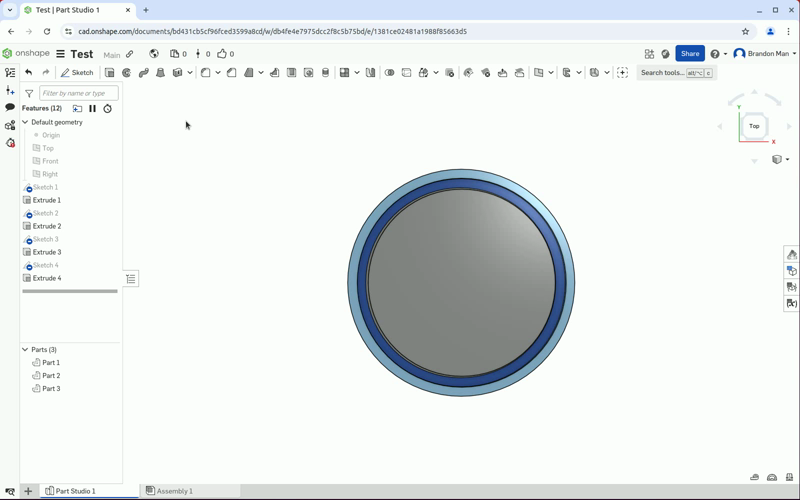
key(shift+h)
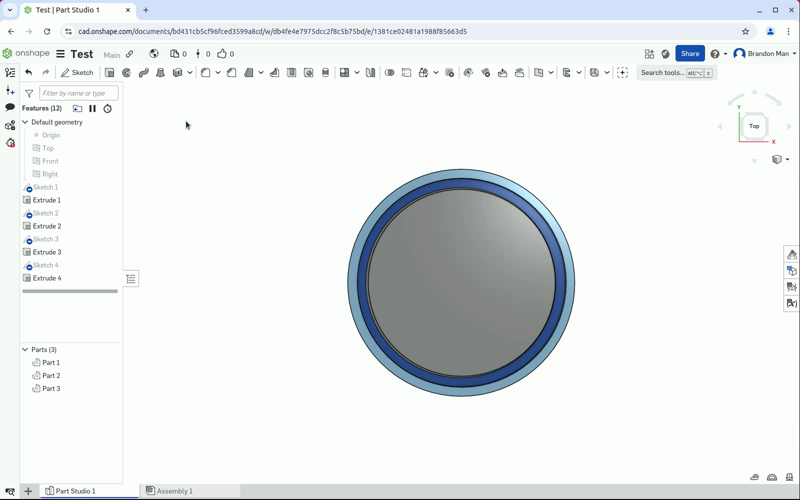
key(shift+h)
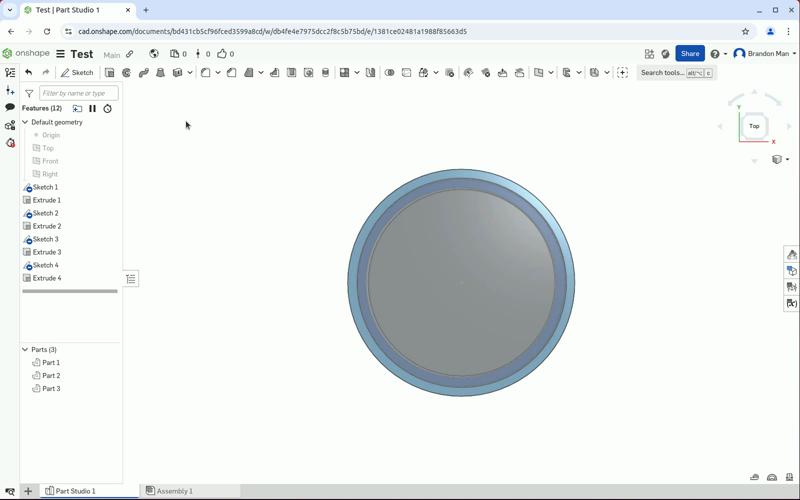
key(shift+7)
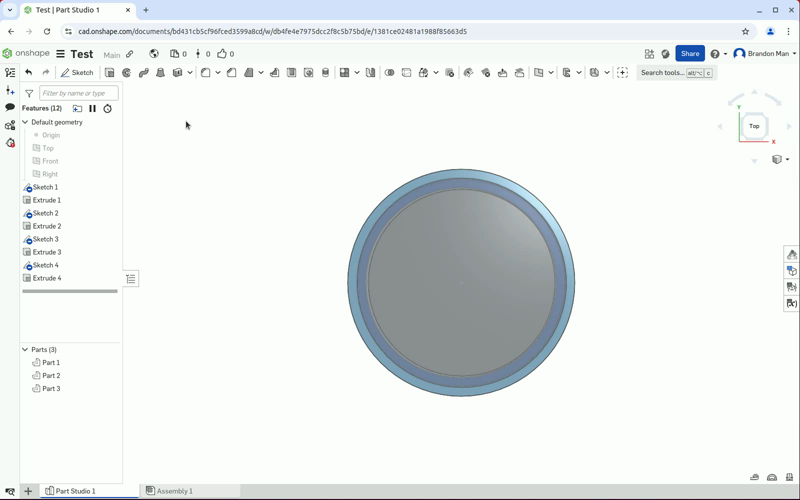
key(up, 3)
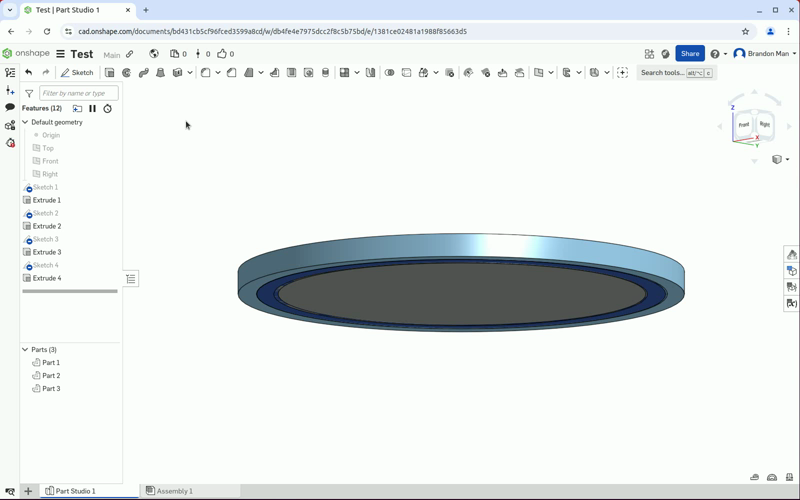
key(left, 3)
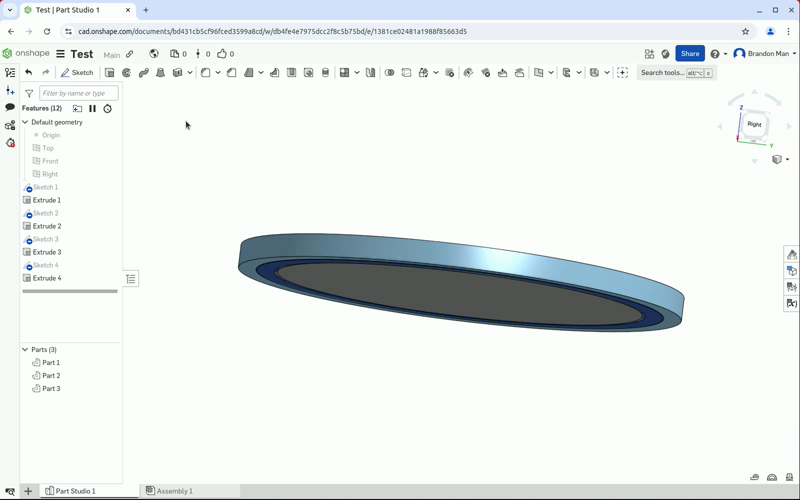
key(right, 3)
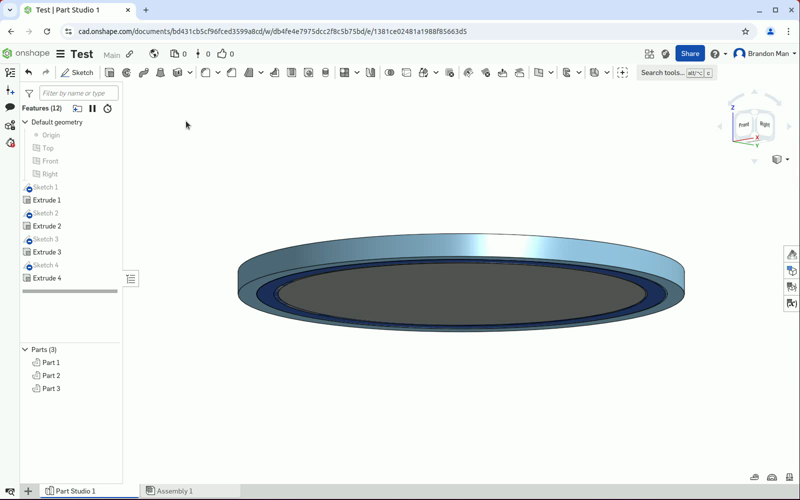
key(down, 3)
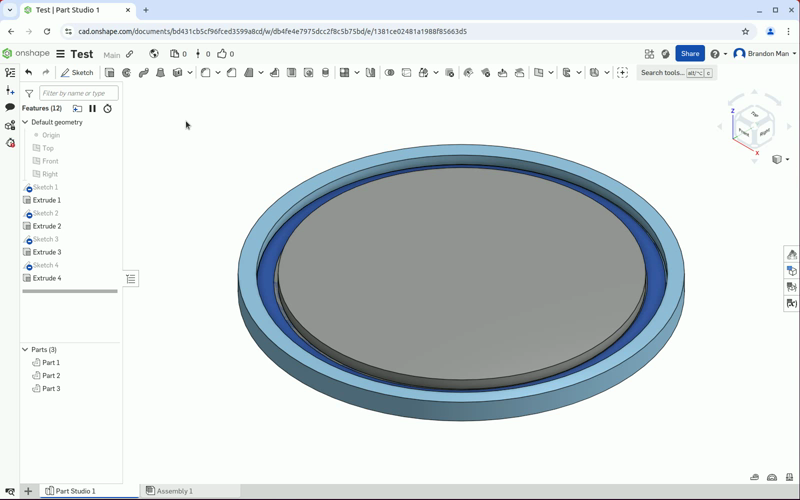
mouse_move(73, 189)
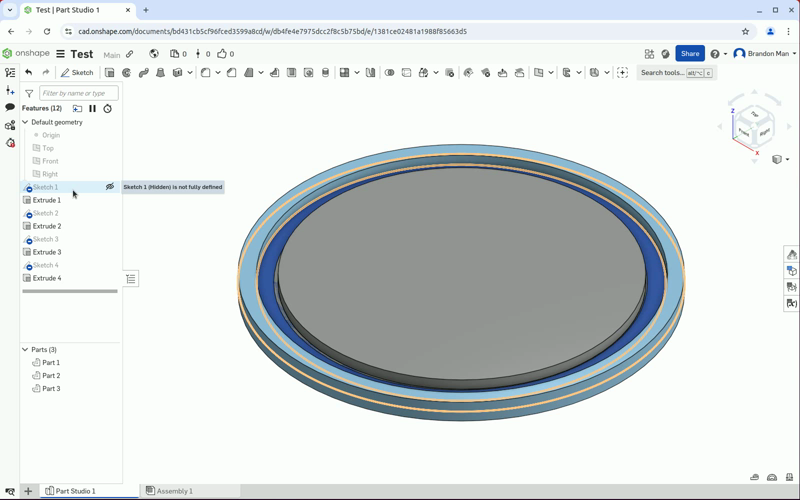
click(73, 189)